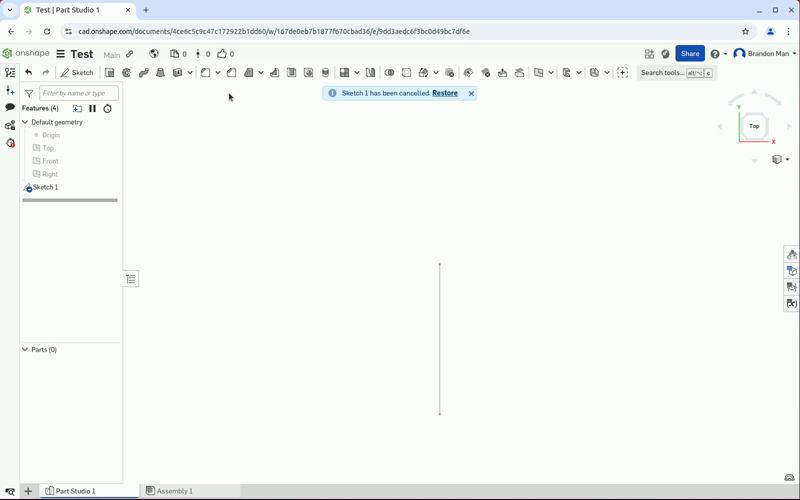
key(shift+h)
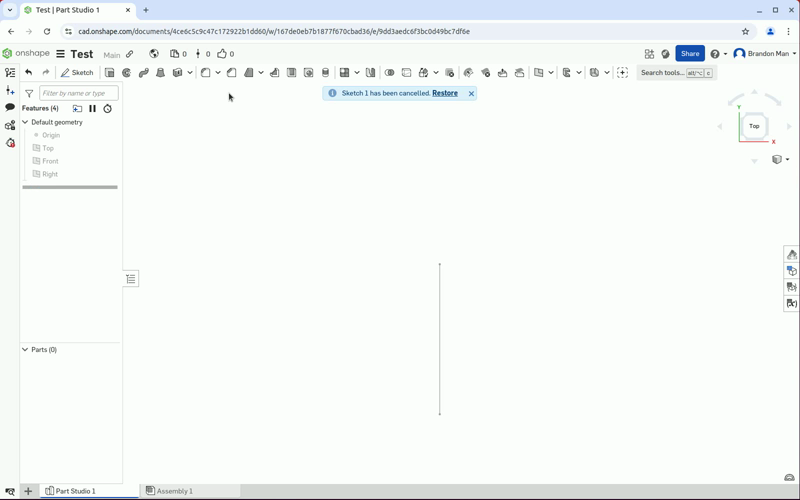
key(shift+s)
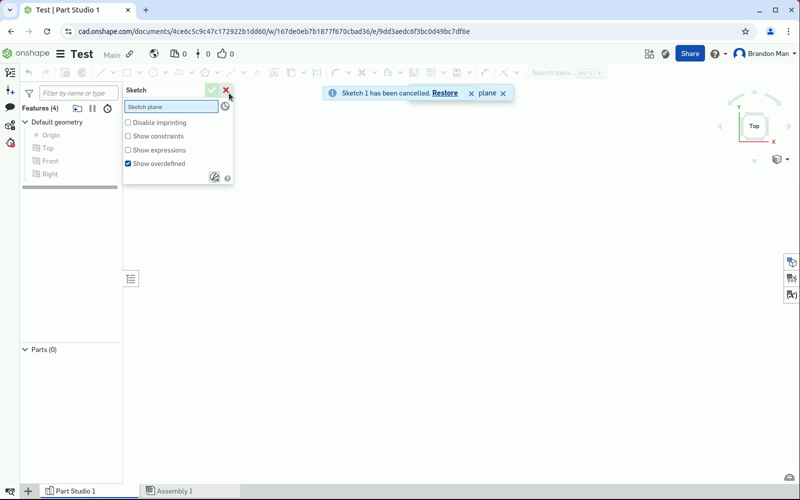
mouse_move(73, 150)
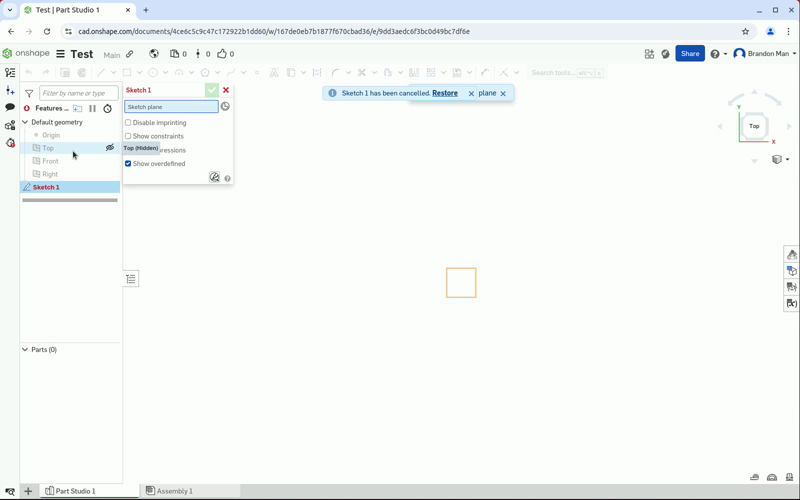
click(73, 150)
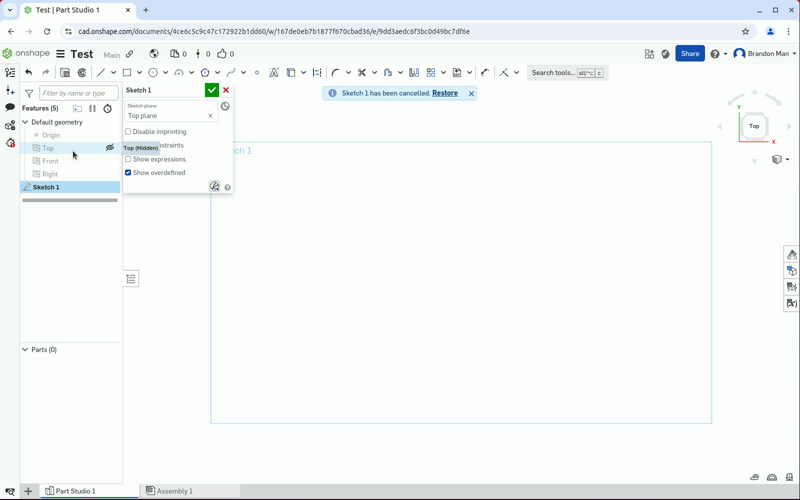
mouse_move(73, 352)
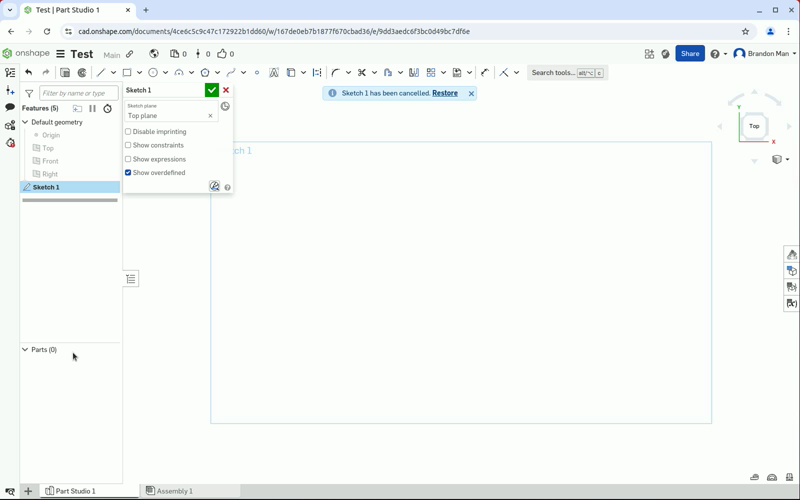
key(y)
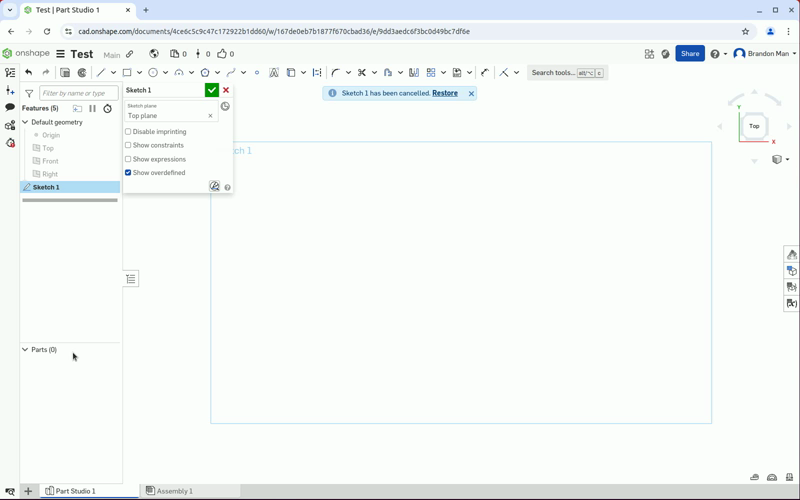
key(c)
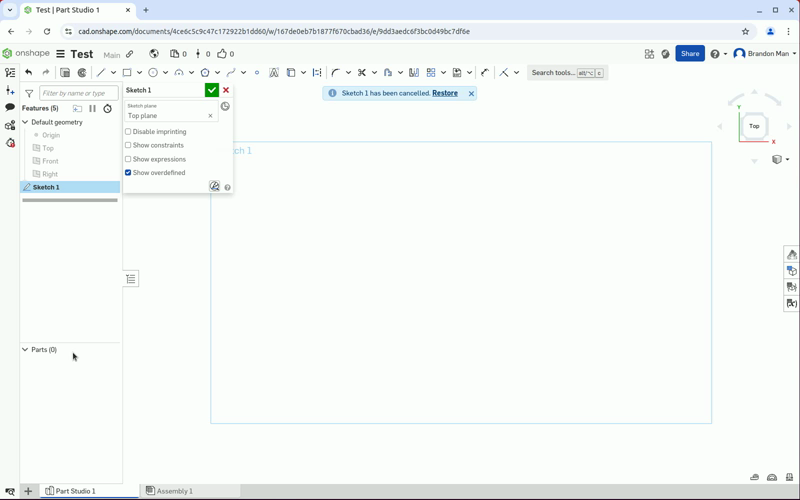
key_down(shift)
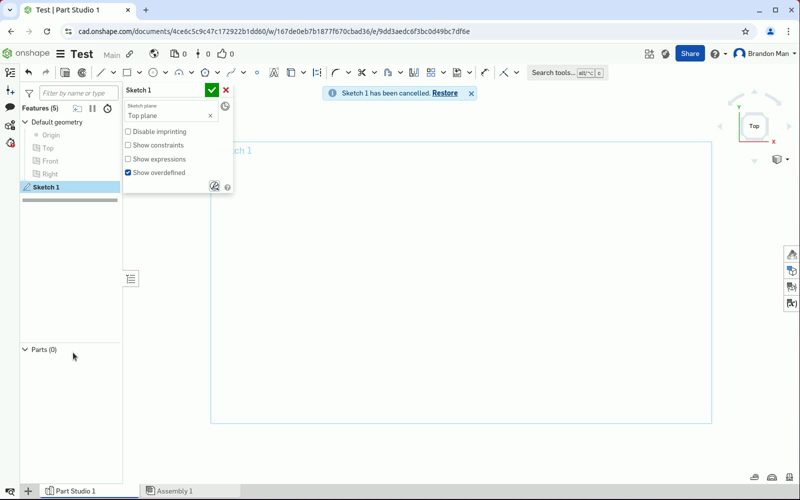
mouse_move(461, 282)
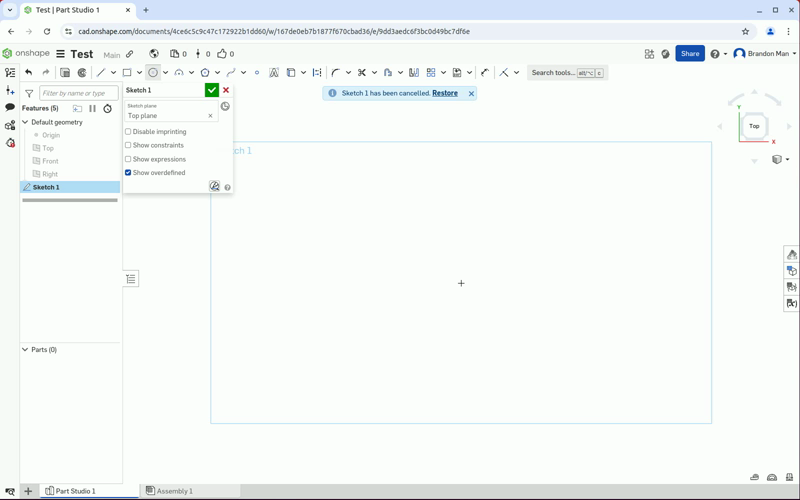
click(461, 282)
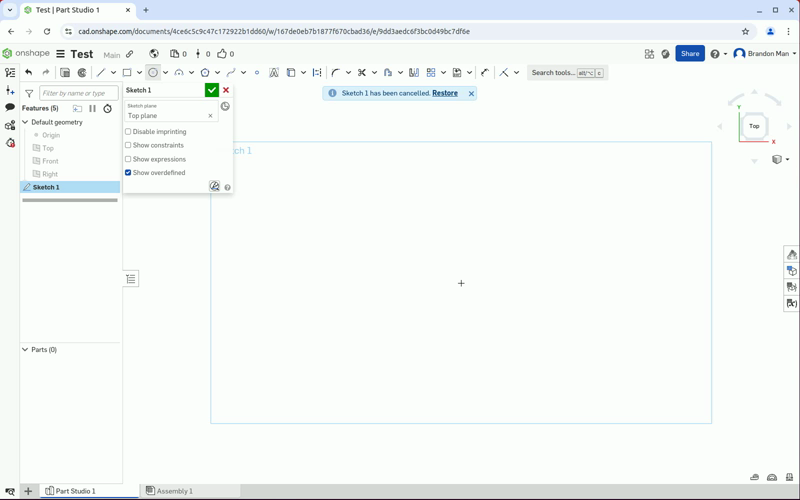
key_up(shift)
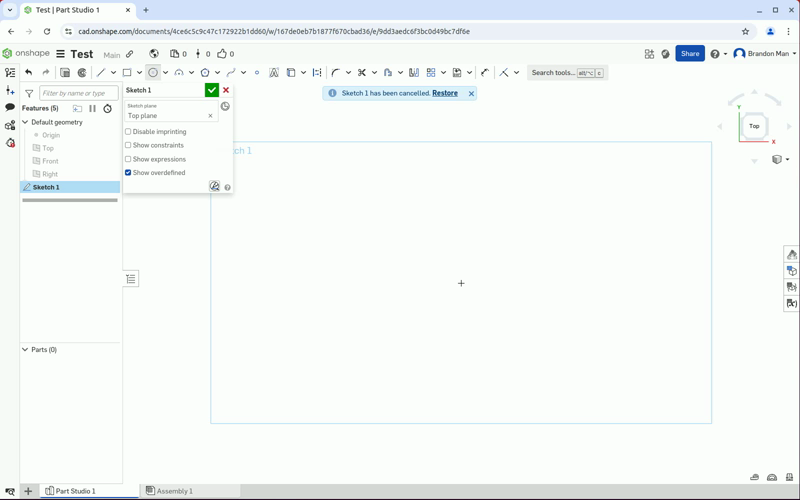
mouse_move(574, 282)
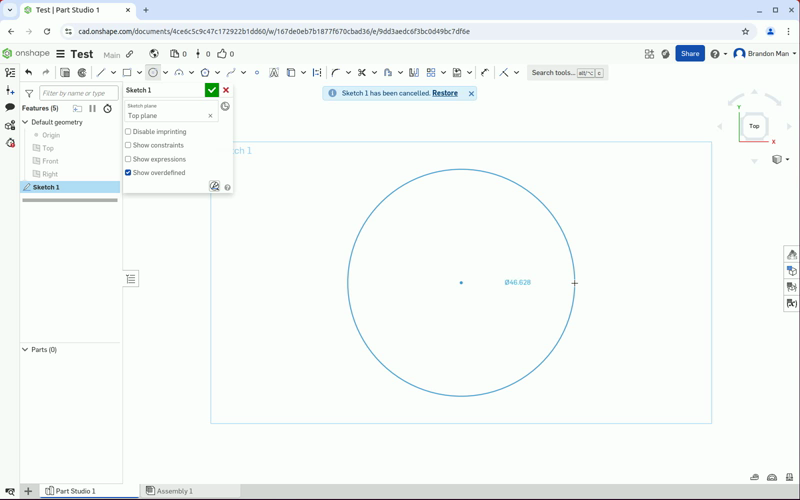
click(574, 282)
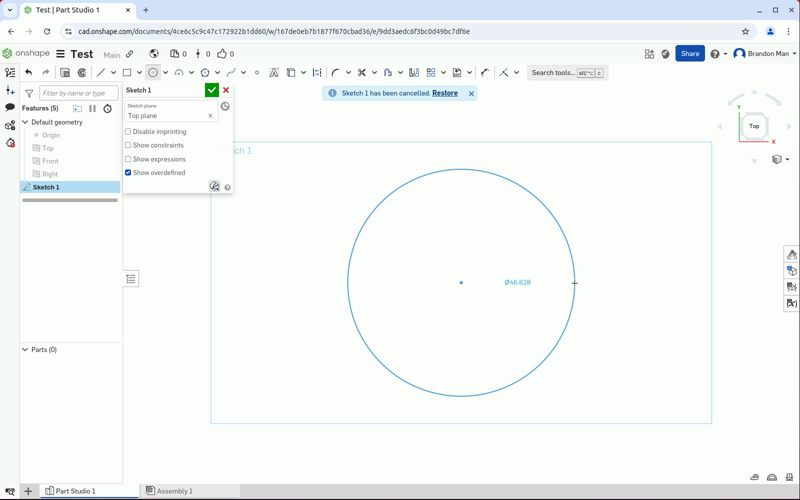
key(esc)
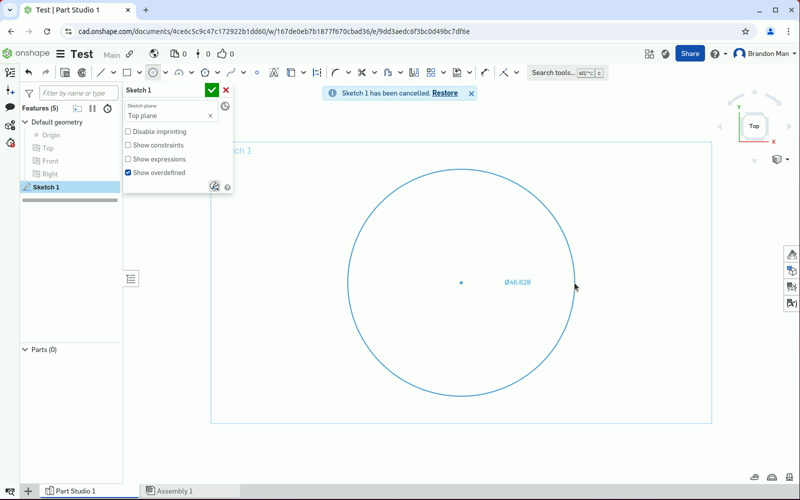
key(c)
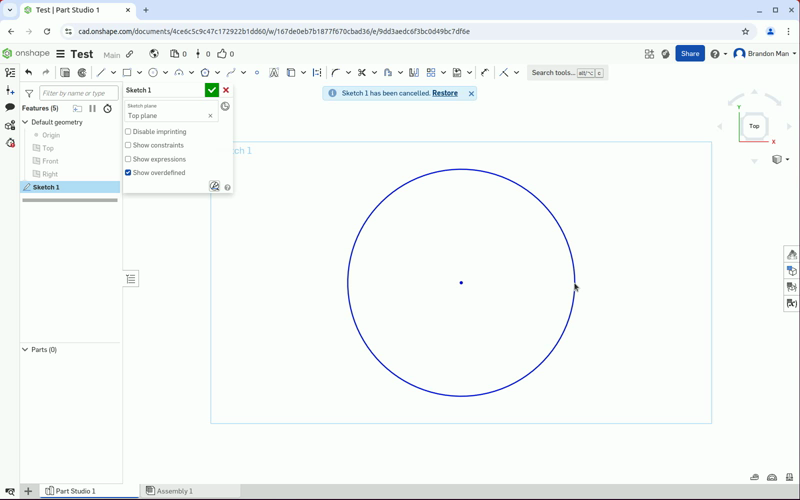
key_down(shift)
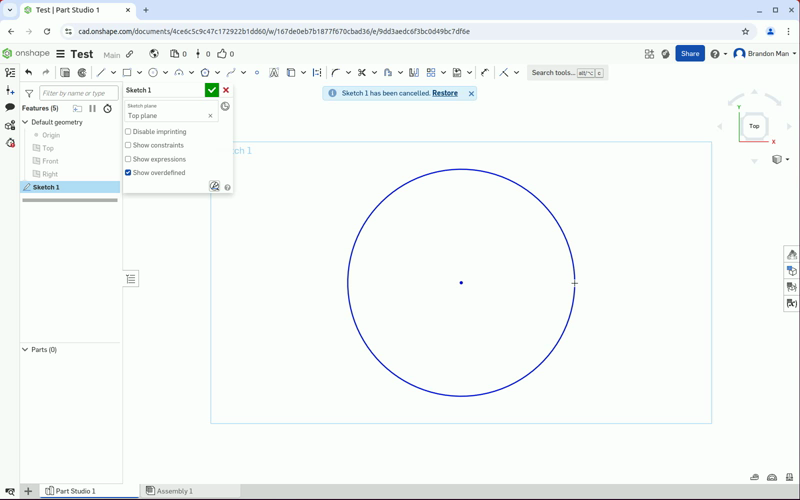
mouse_move(461, 282)
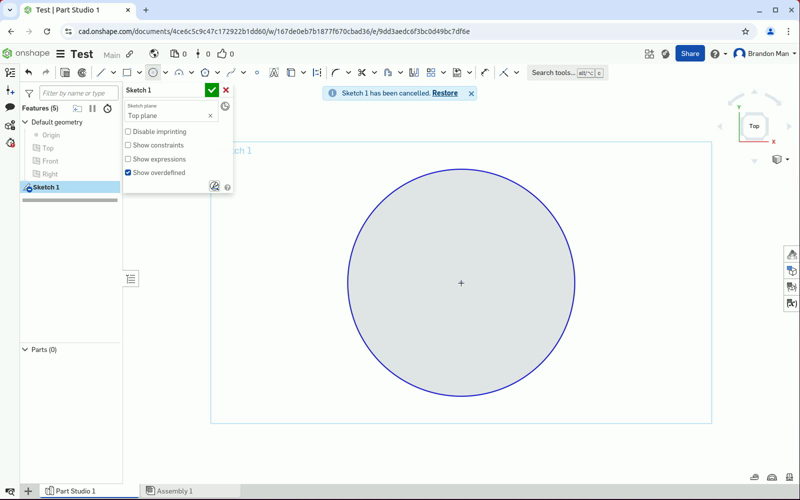
click(461, 282)
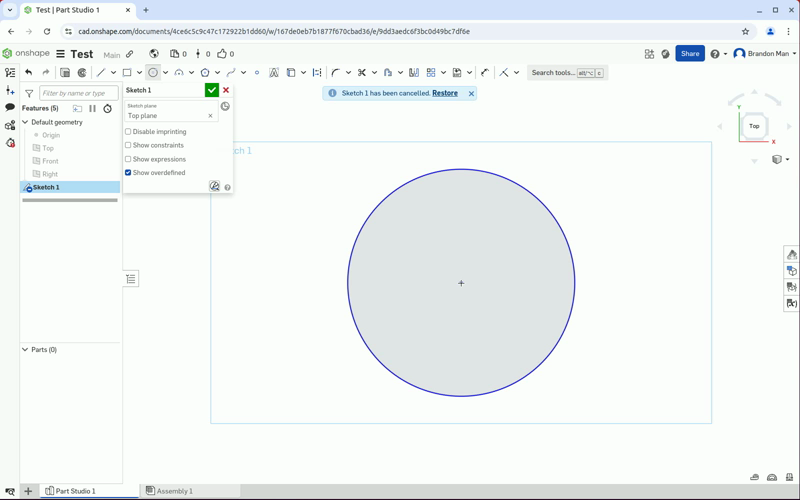
key_up(shift)
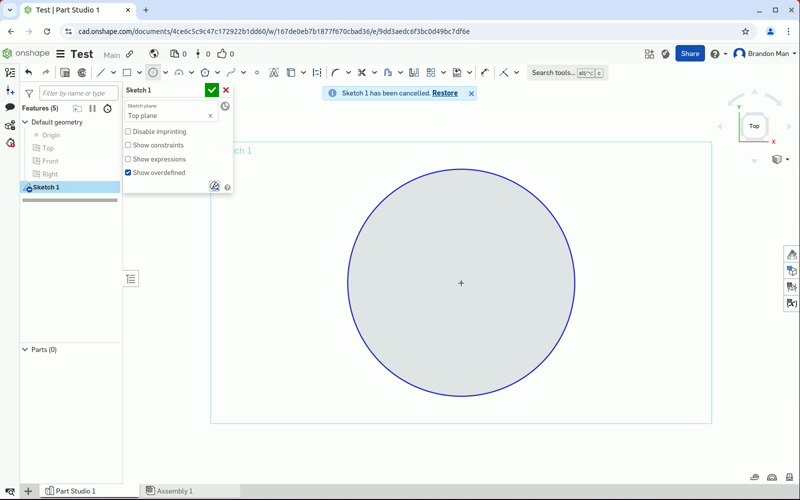
mouse_move(485, 282)
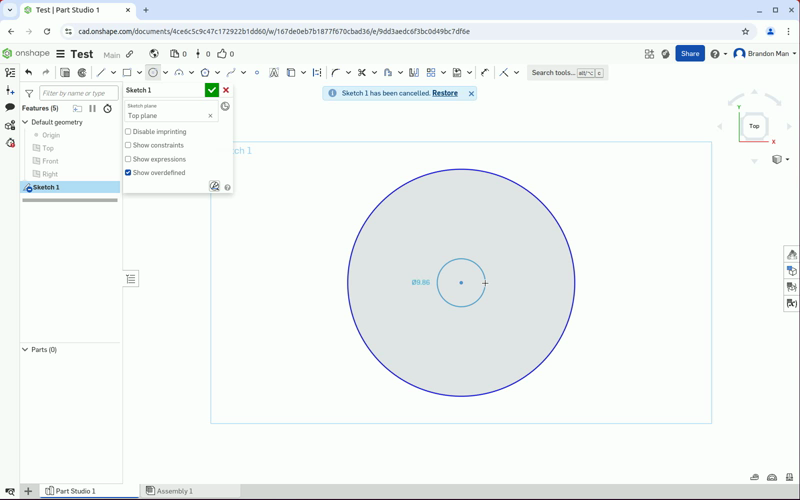
click(485, 282)
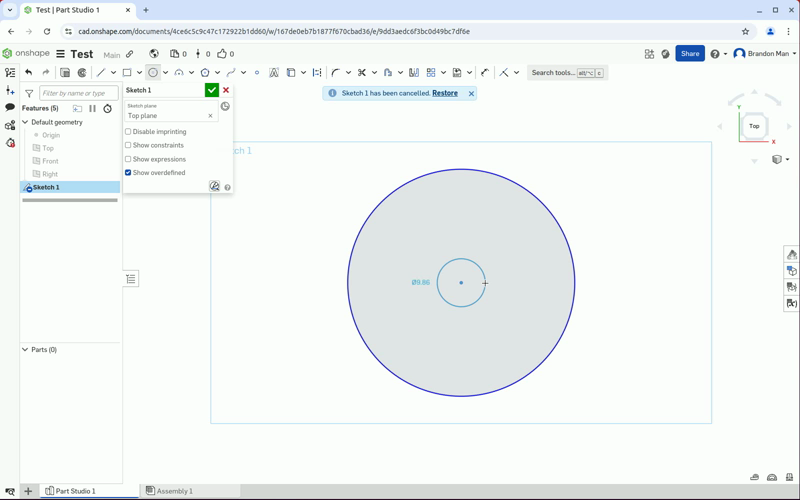
key(esc)
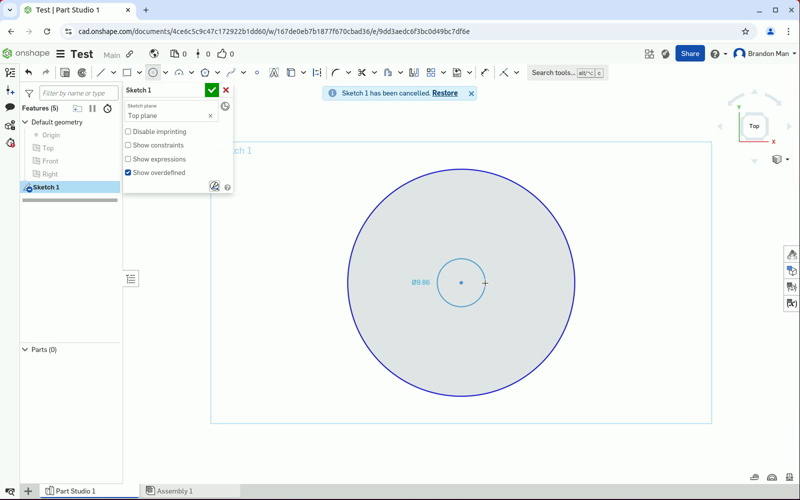
mouse_move(425, 329)
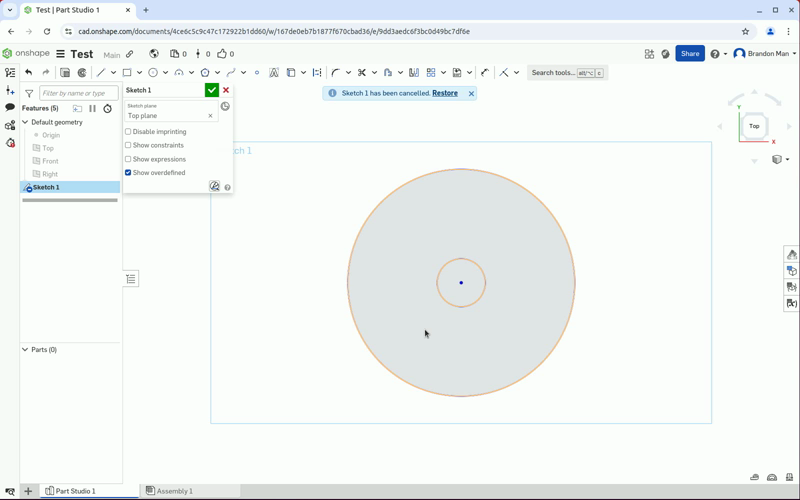
click(425, 329)
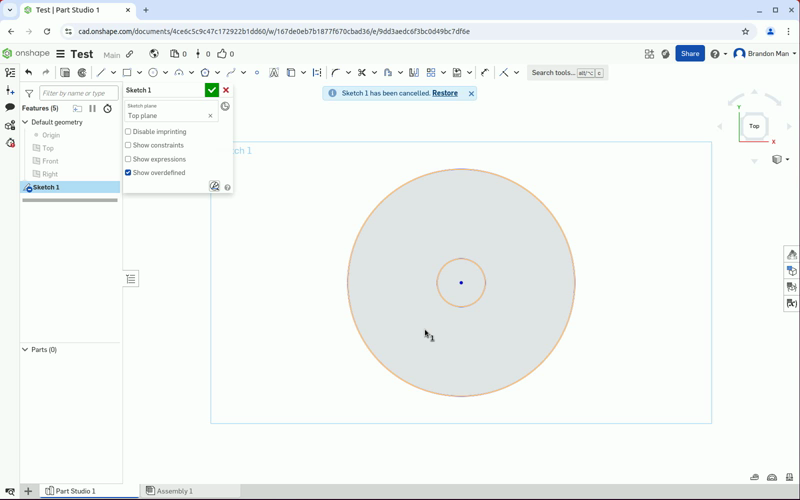
mouse_move(73, 352)
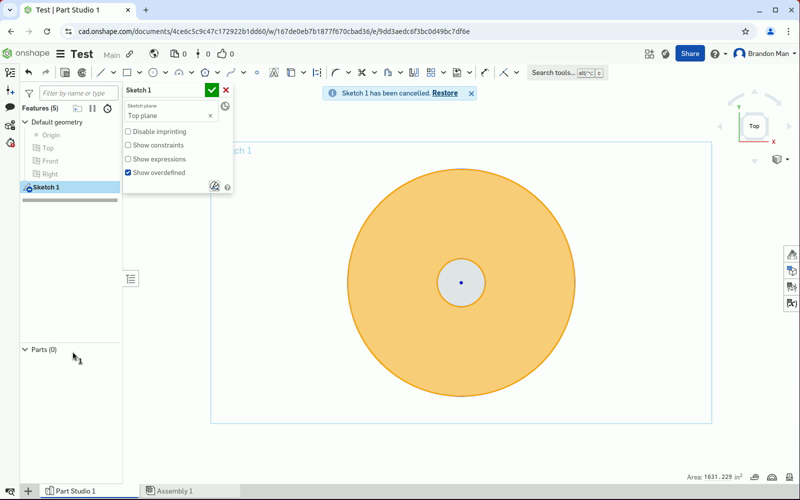
key(shift+y)
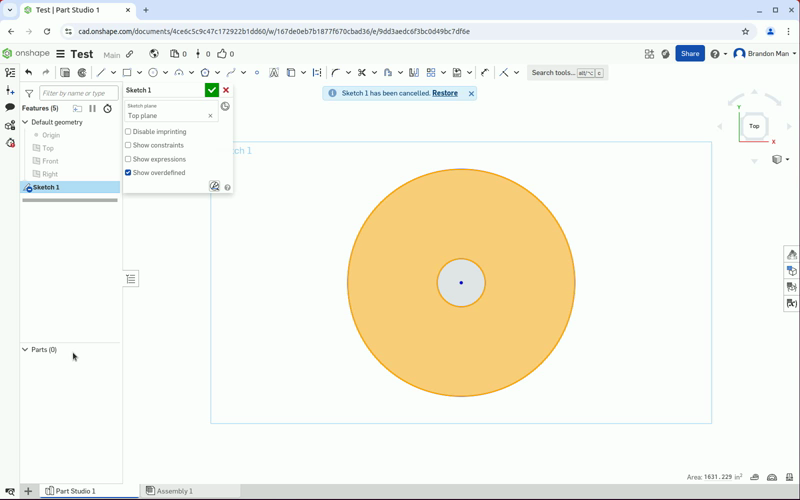
key(shift+e)
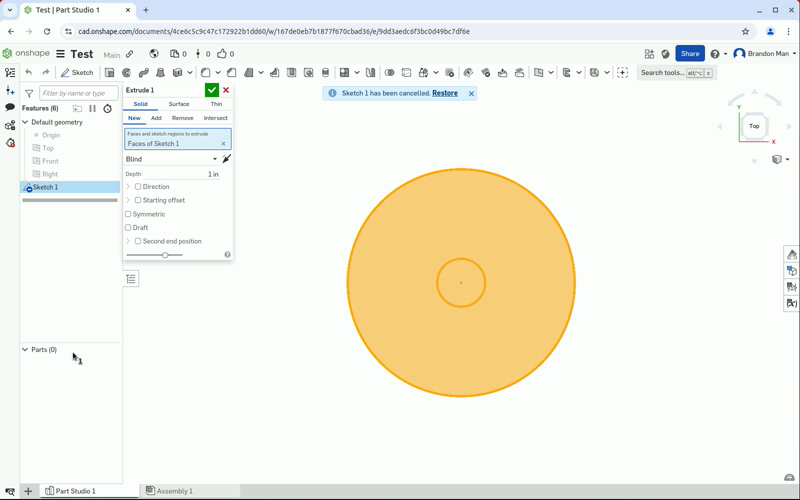
mouse_move(143, 106)
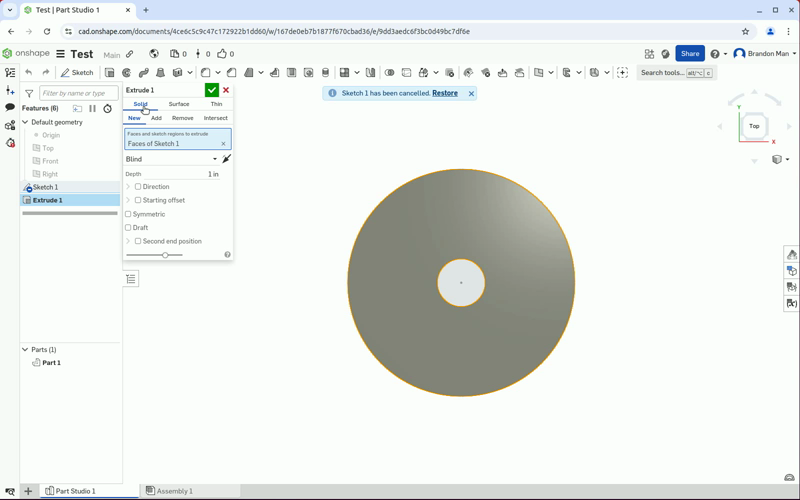
click(143, 106)
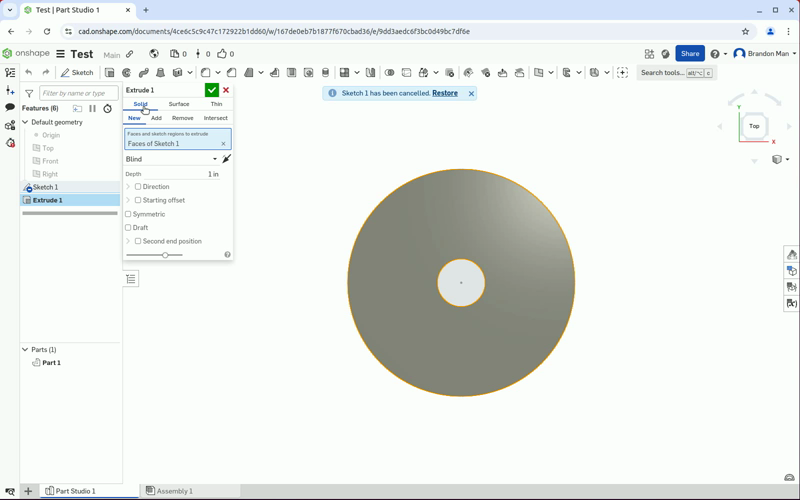
mouse_move(137, 120)
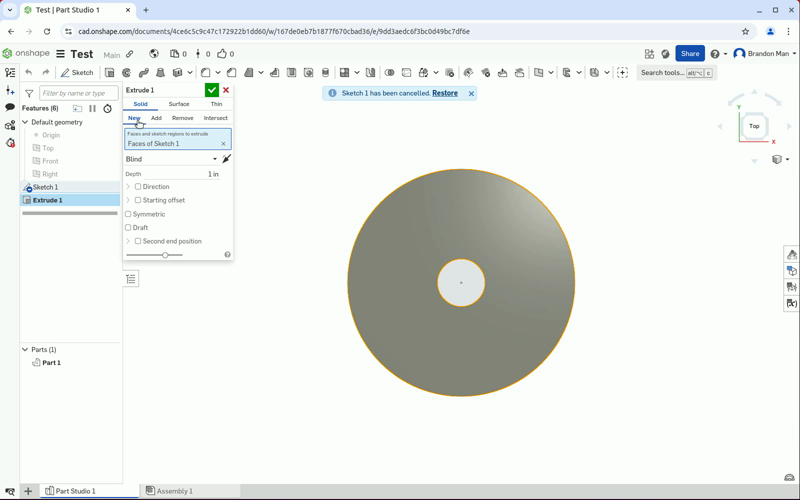
click(137, 120)
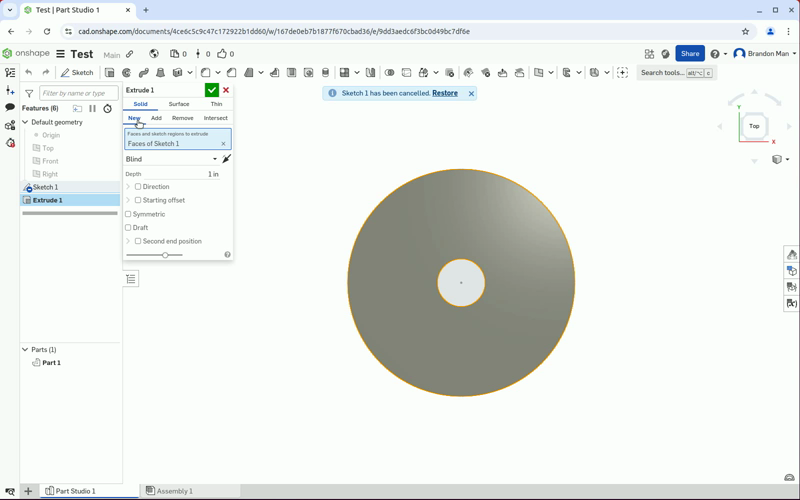
key(tab, 4)
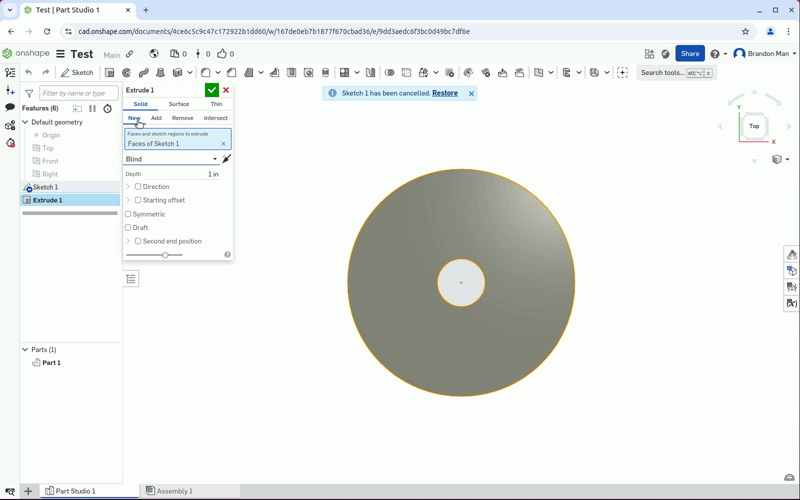
text(6.981)
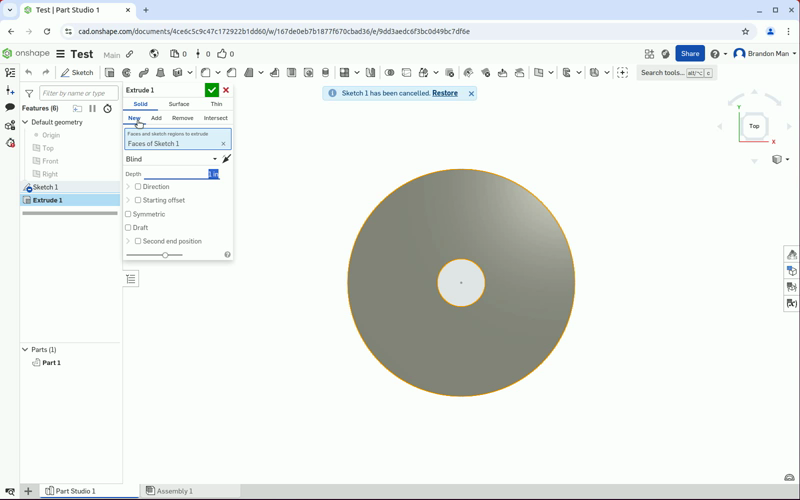
key(enter)
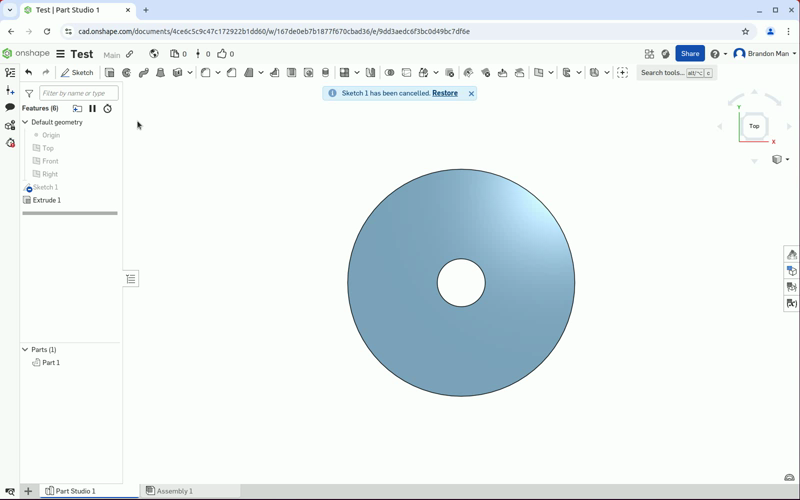
key(shift+h)
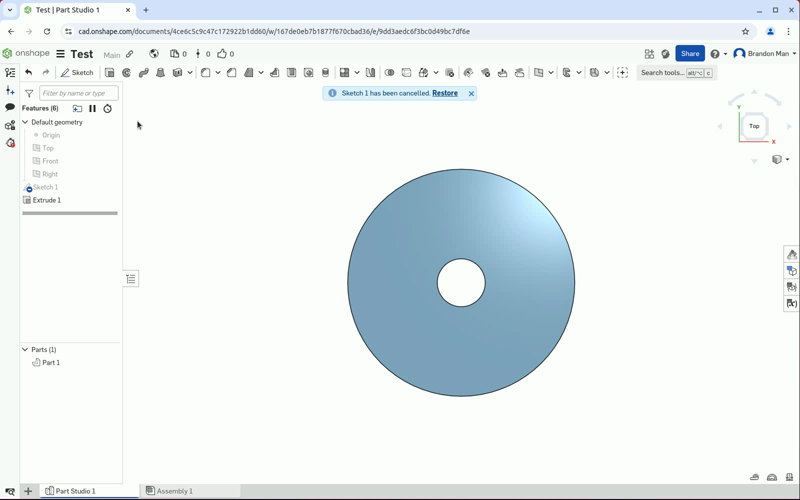
key(shift+h)
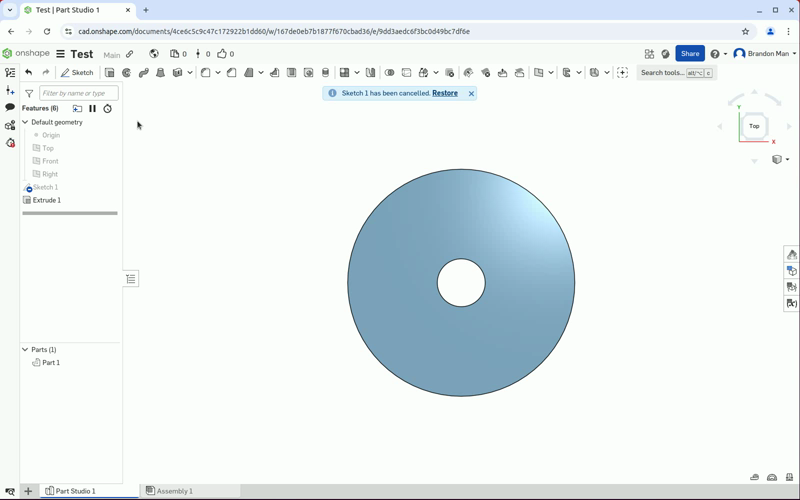
mouse_move(73, 189)
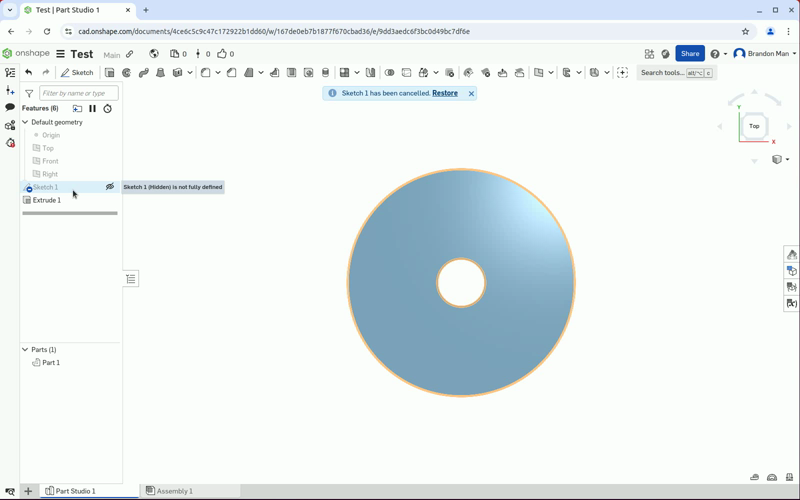
click(73, 189)
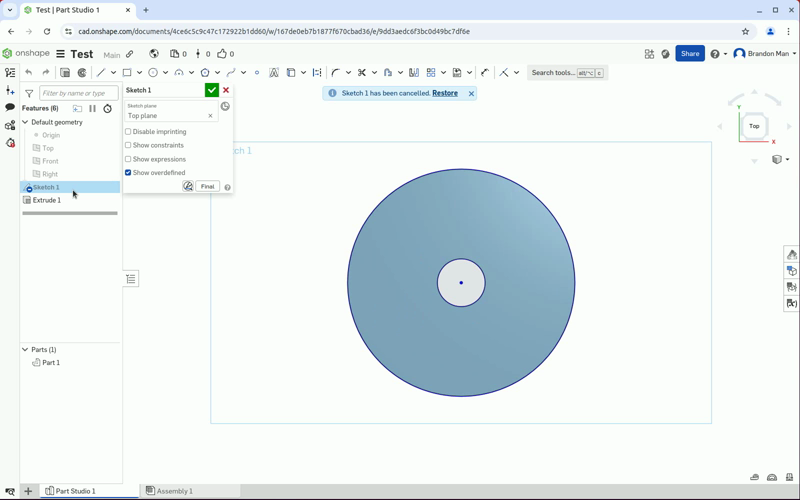
mouse_move(229, 92)
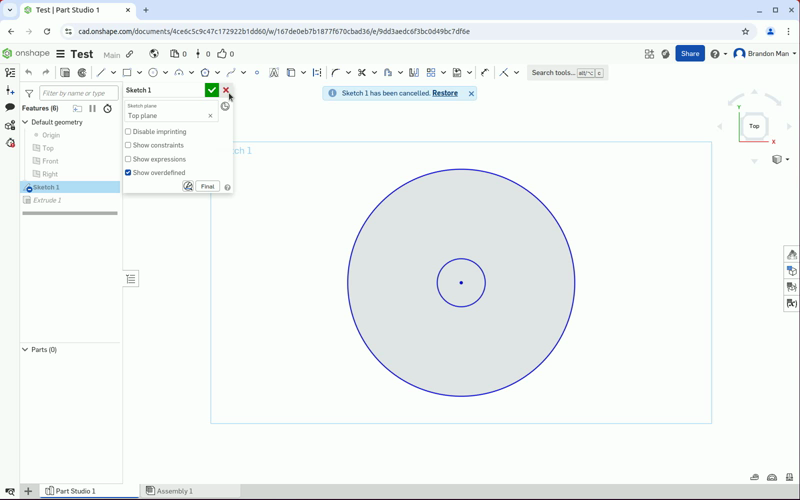
click(229, 92)
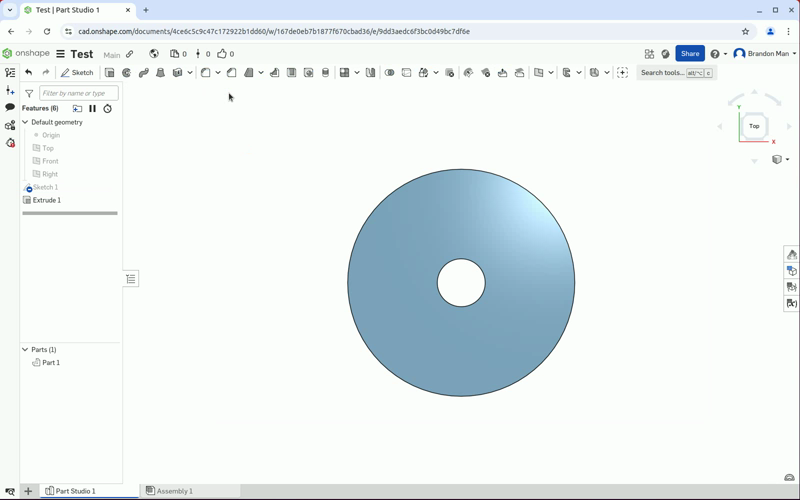
mouse_move(541, 75)
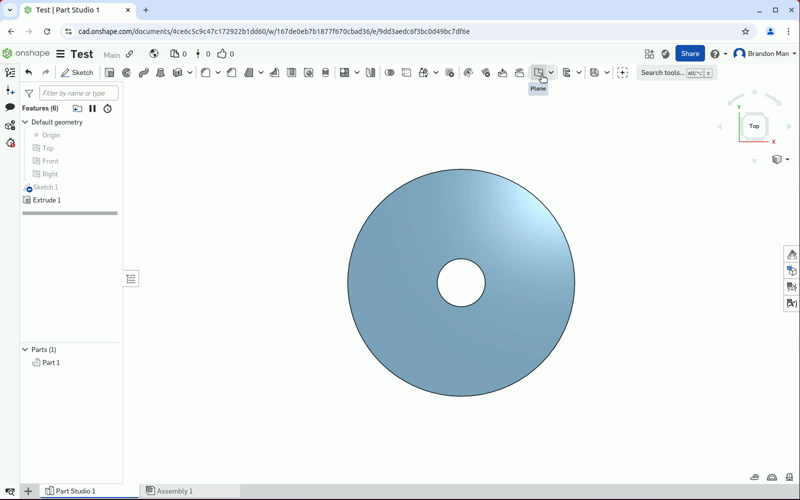
click(541, 75)
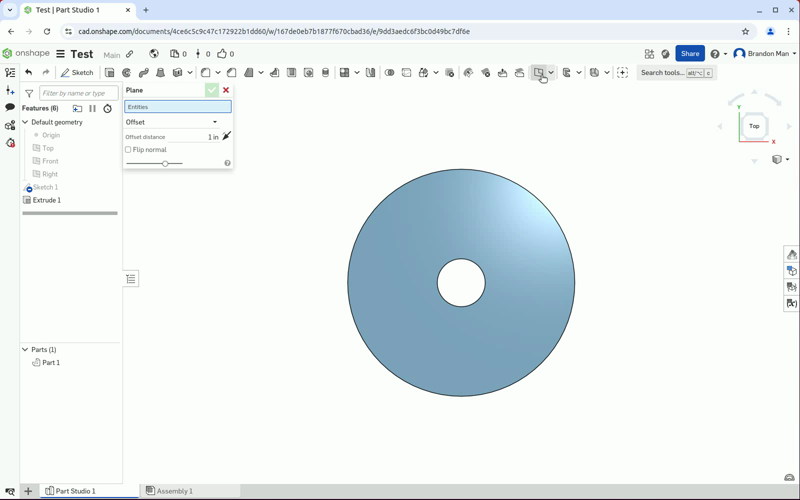
mouse_move(73, 150)
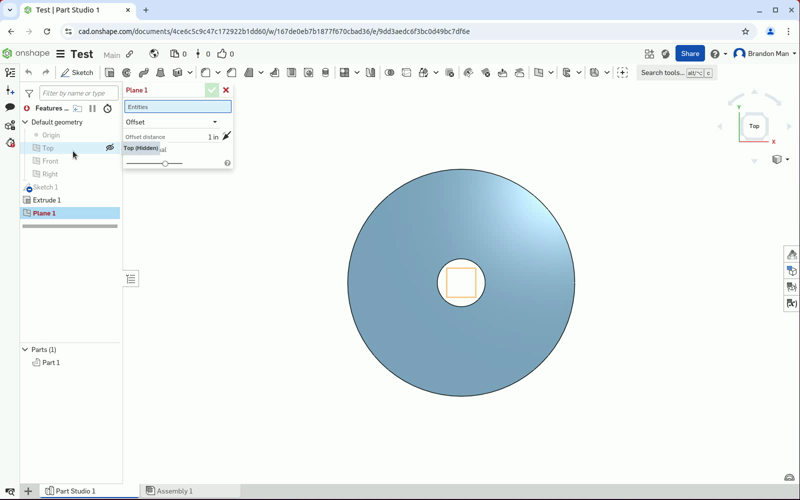
click(73, 150)
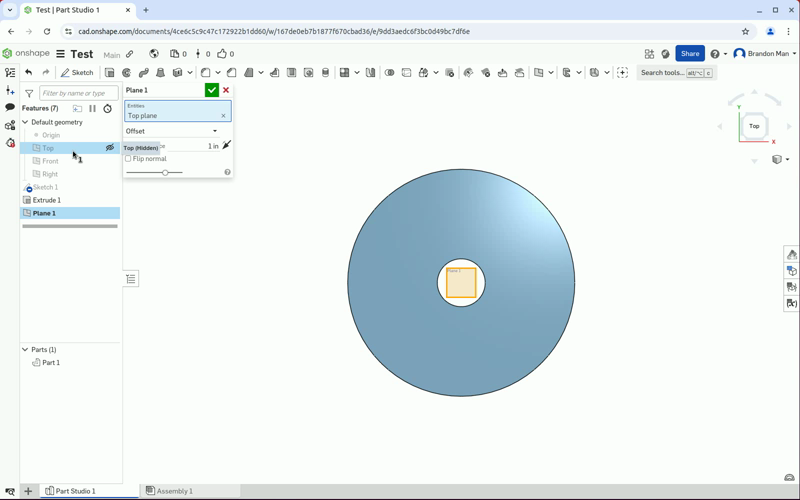
key(tab, 2)
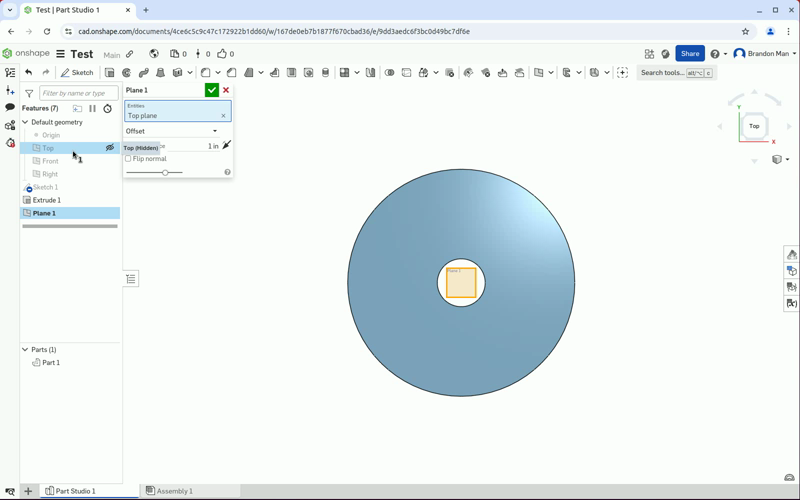
text(6.994)
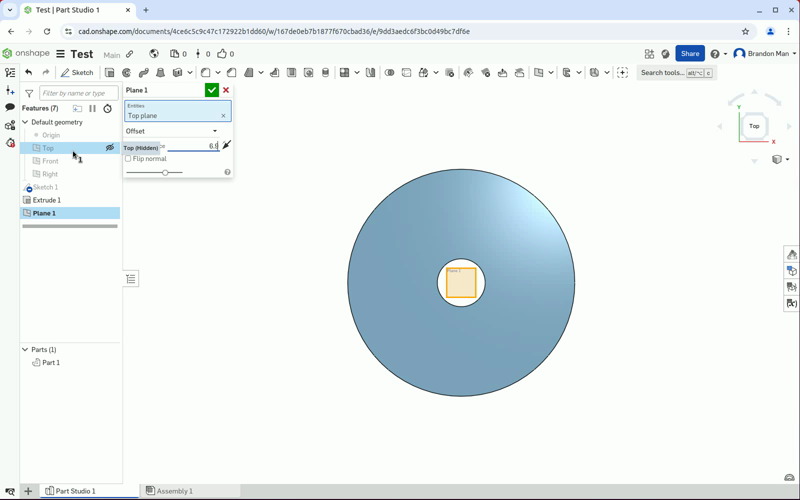
key(enter, 2)
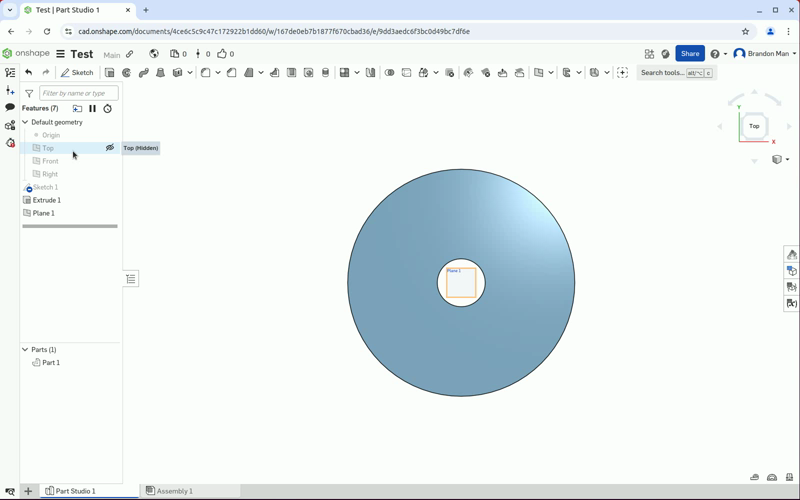
key(shift+s)
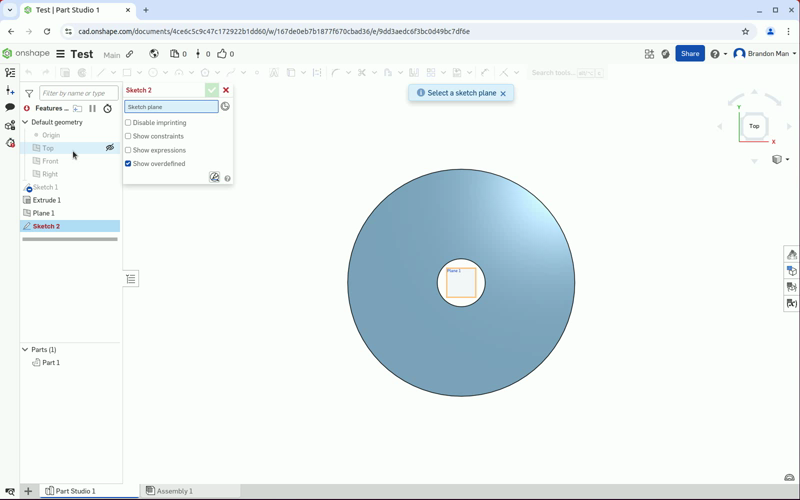
mouse_move(73, 215)
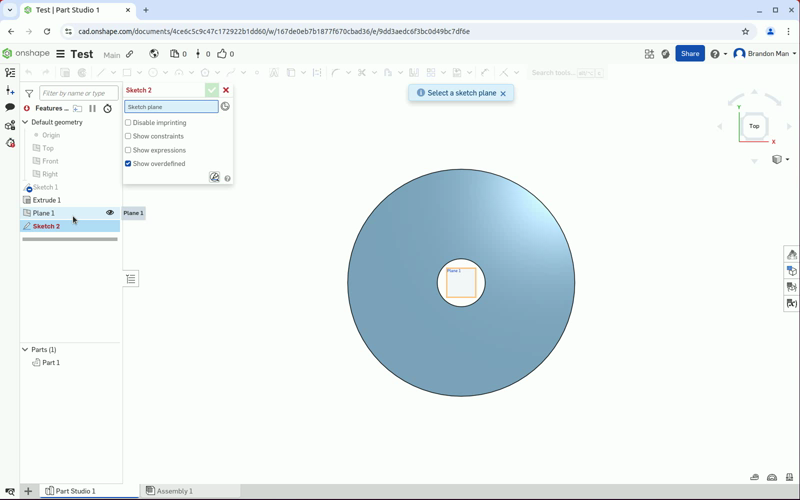
click(73, 215)
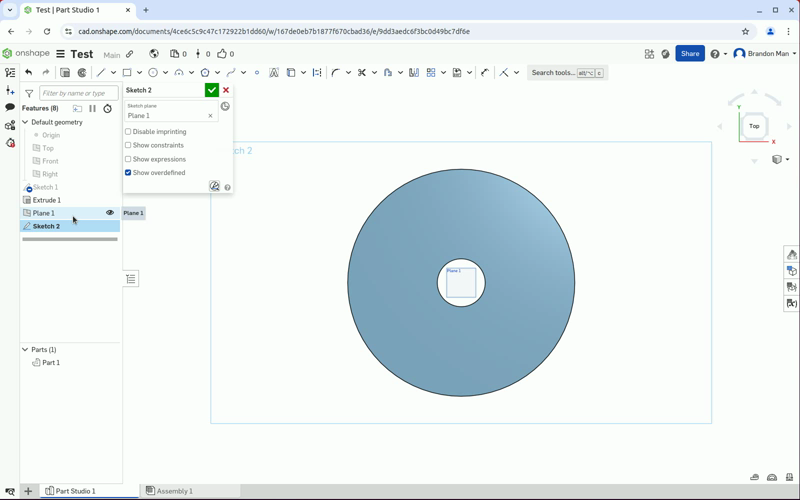
mouse_move(73, 352)
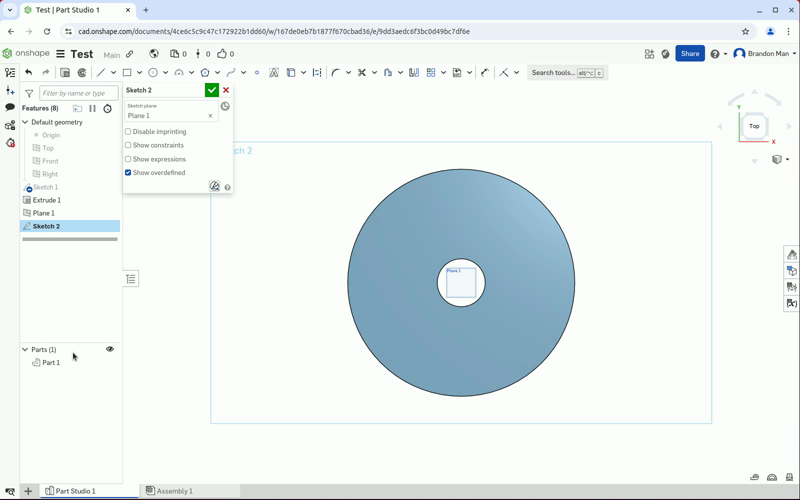
key(y)
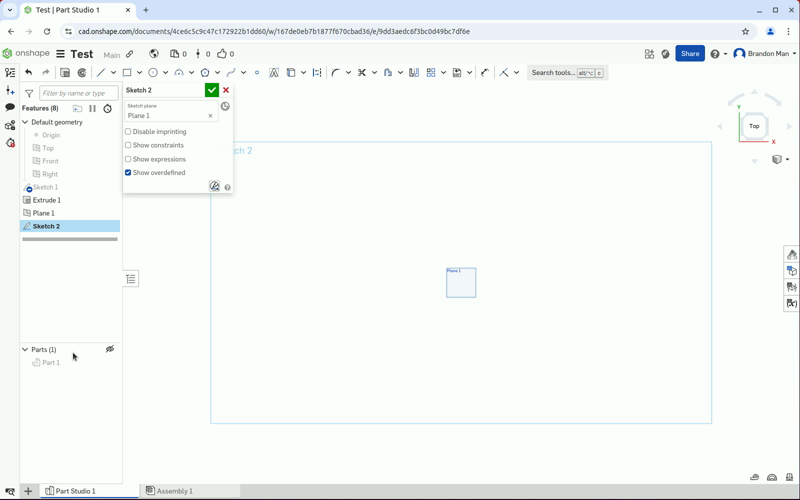
key(c)
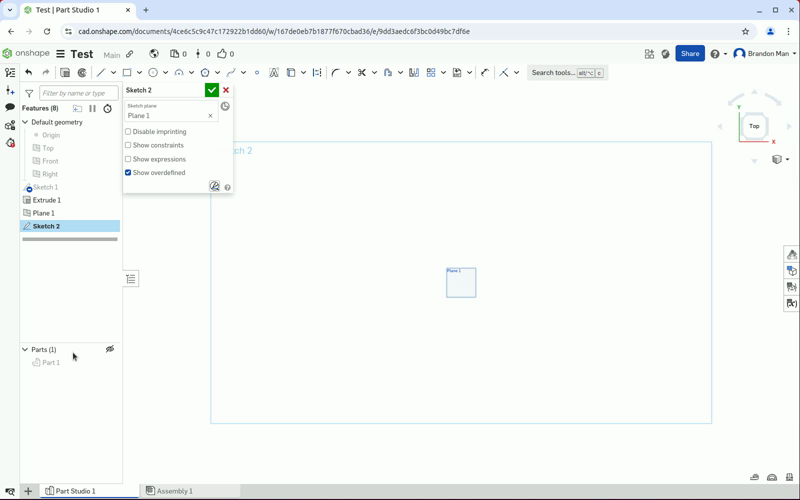
key_down(shift)
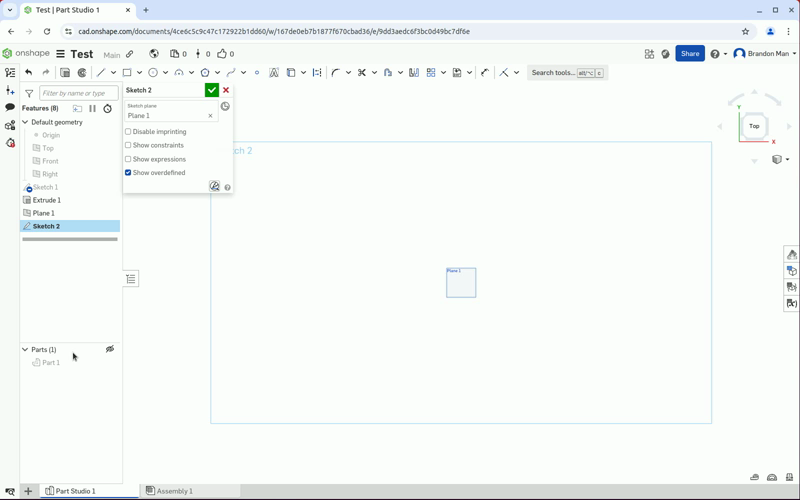
mouse_move(461, 282)
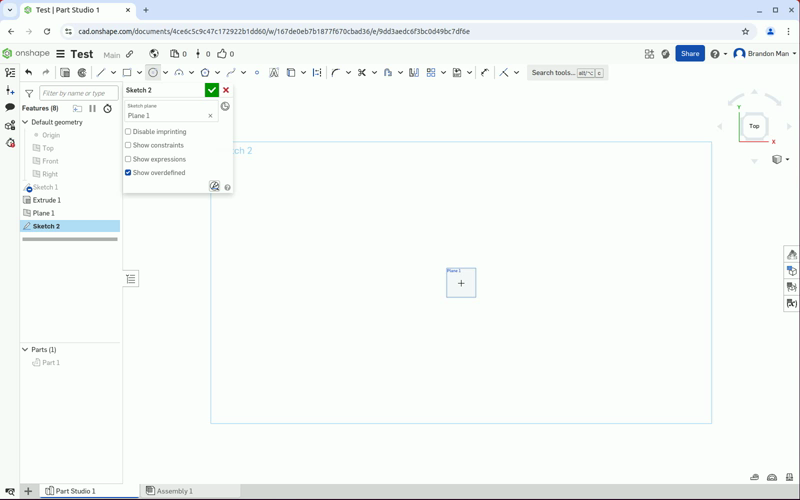
click(461, 282)
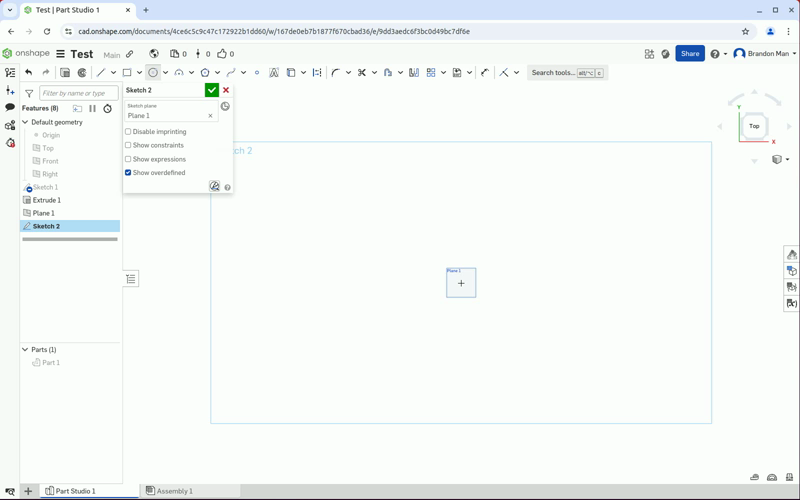
key_up(shift)
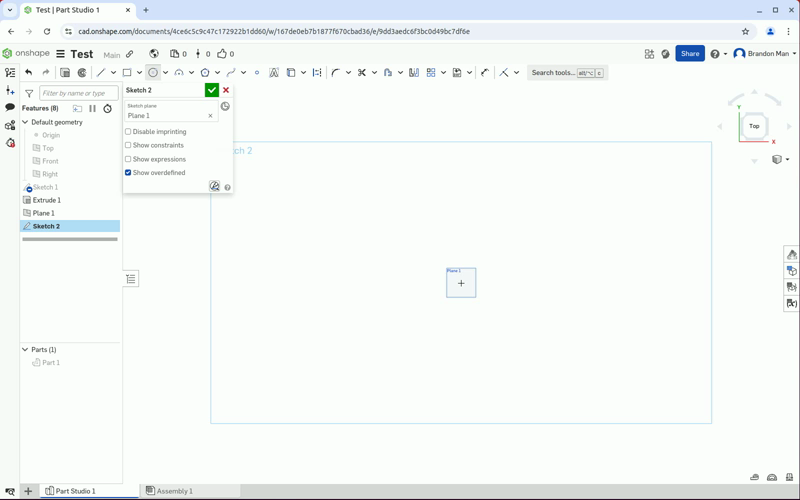
mouse_move(545, 282)
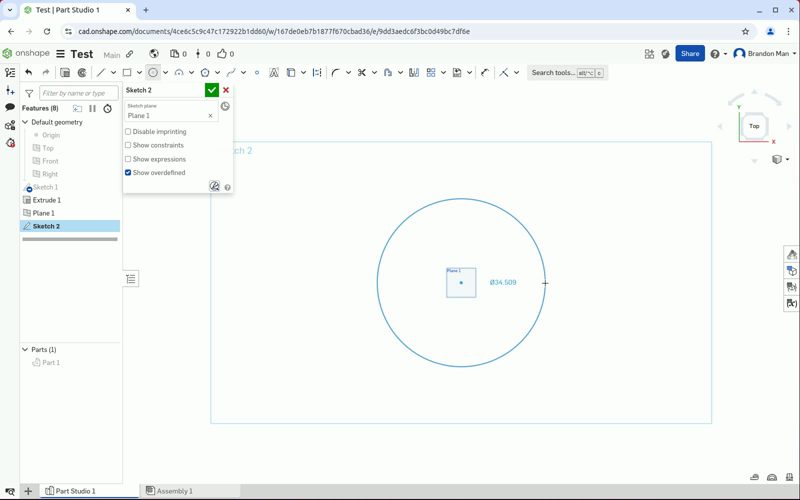
click(545, 282)
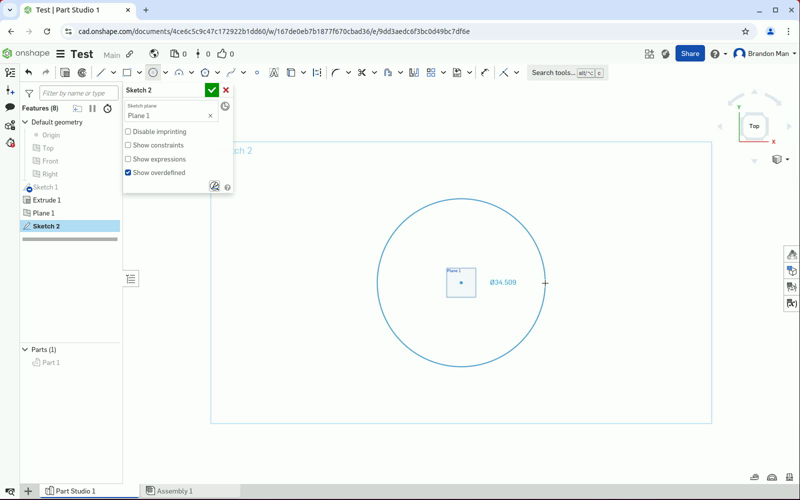
key(esc)
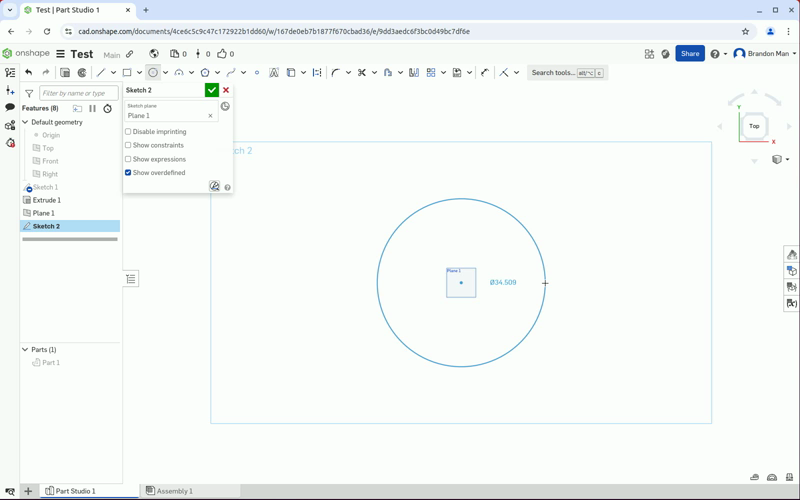
key(c)
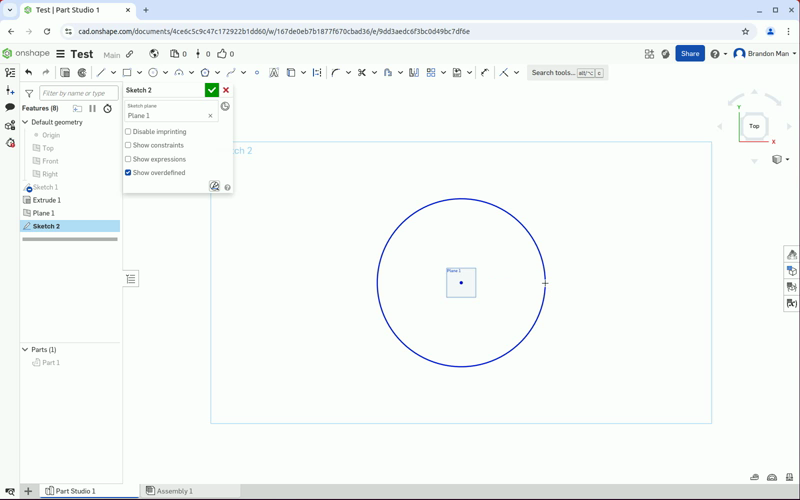
key_down(shift)
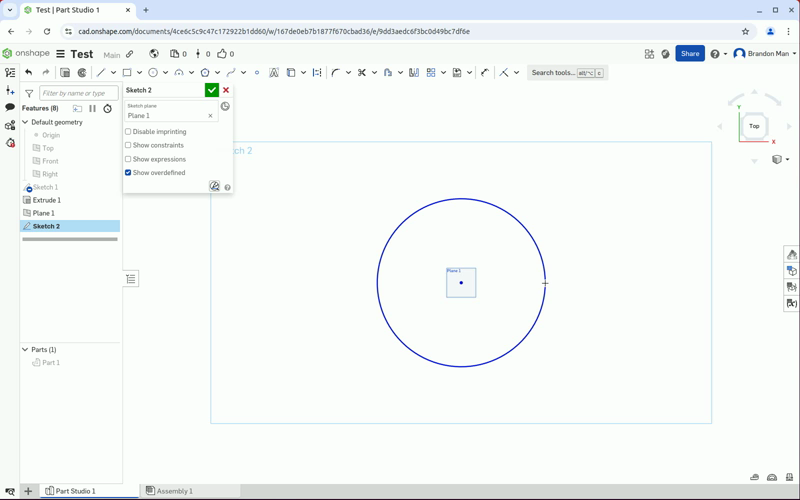
mouse_move(461, 282)
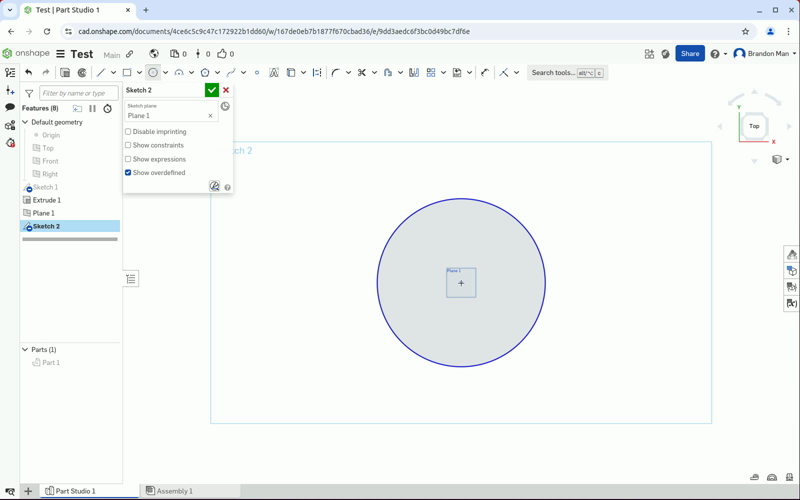
click(461, 282)
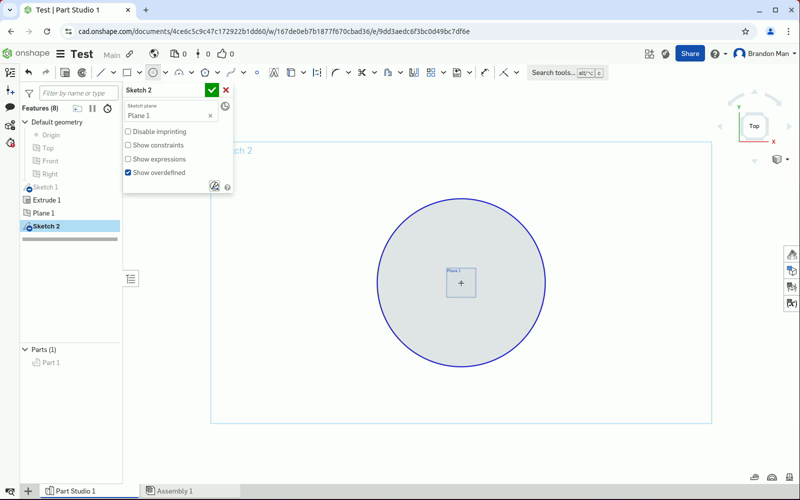
key_up(shift)
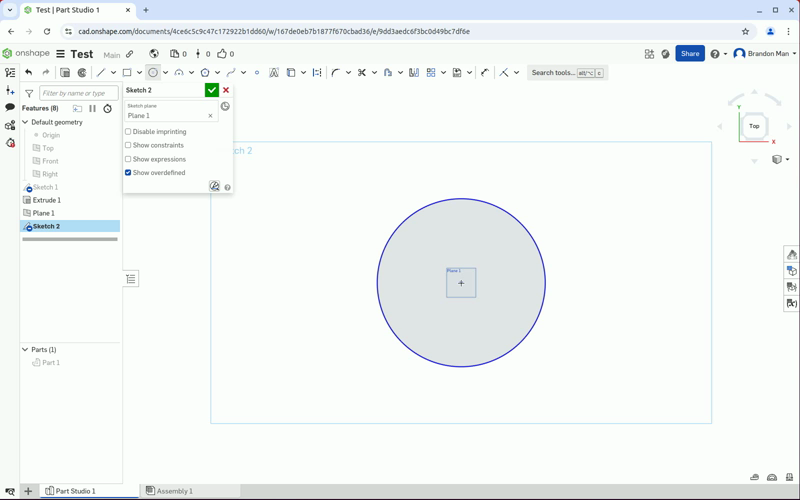
mouse_move(522, 282)
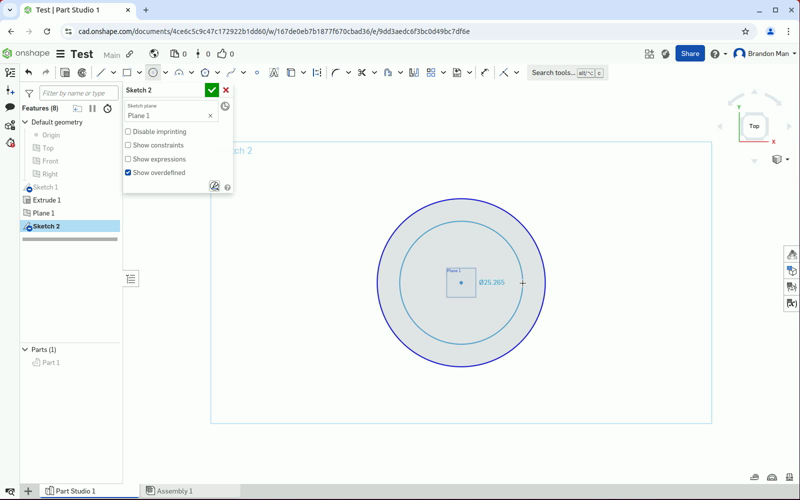
click(522, 282)
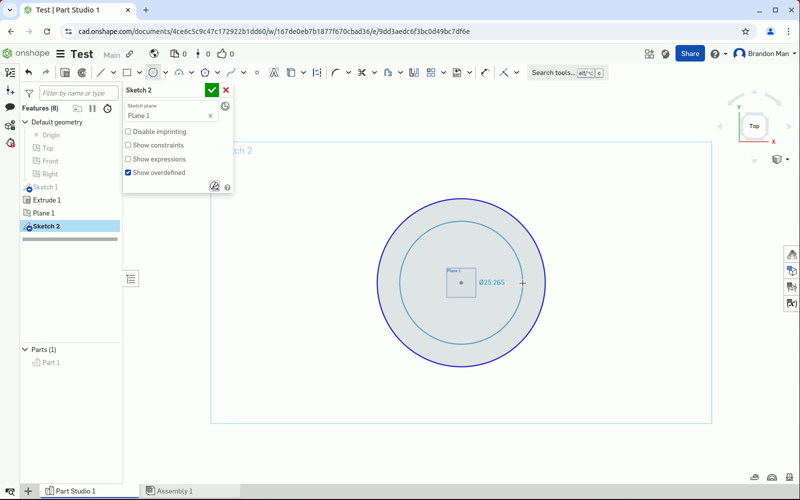
key(esc)
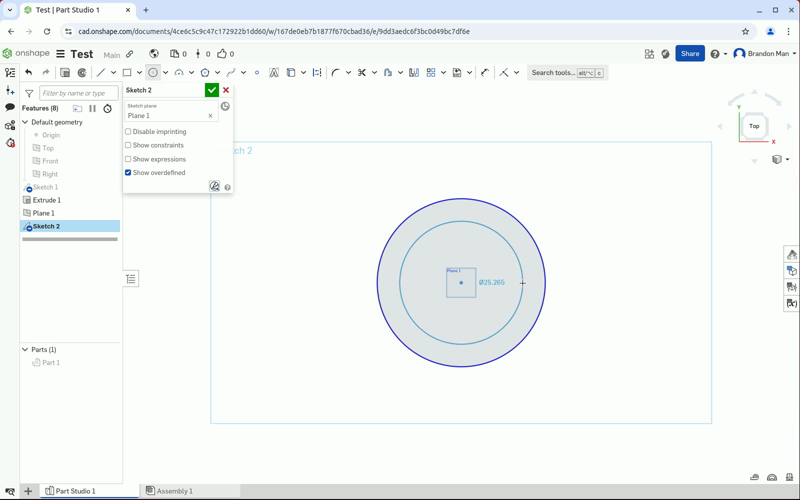
mouse_move(492, 348)
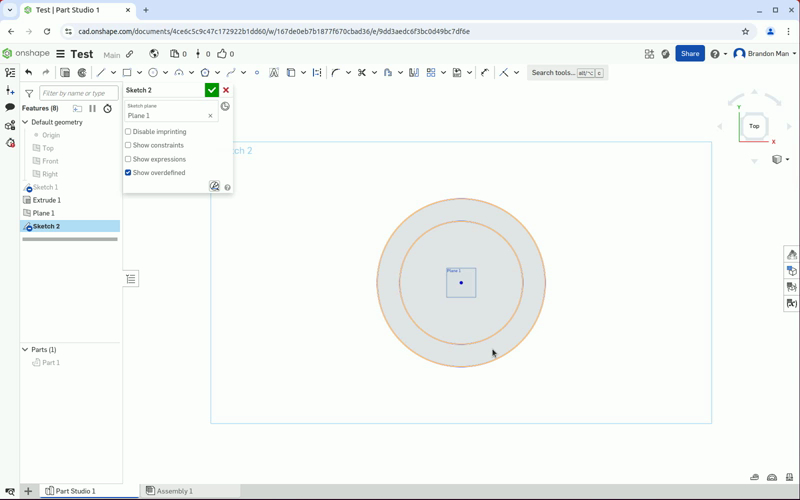
click(492, 348)
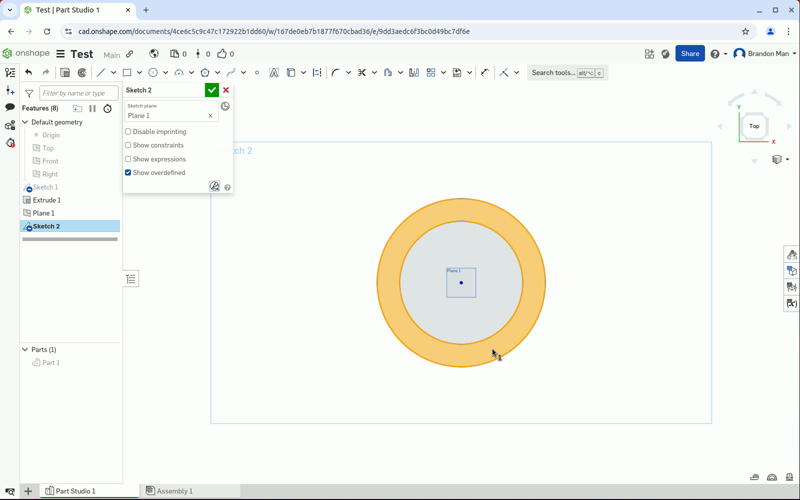
mouse_move(73, 352)
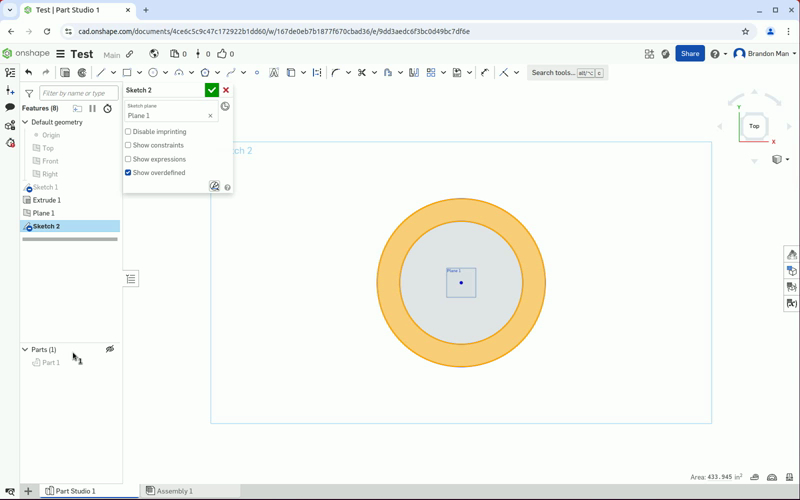
key(shift+y)
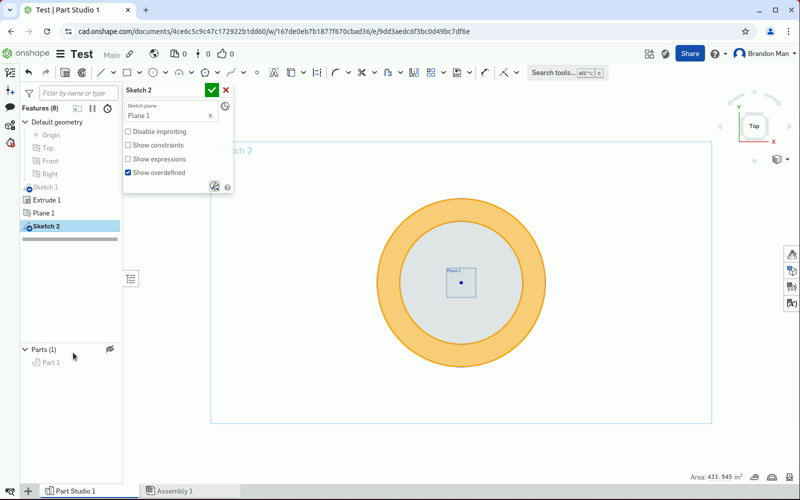
key(shift+e)
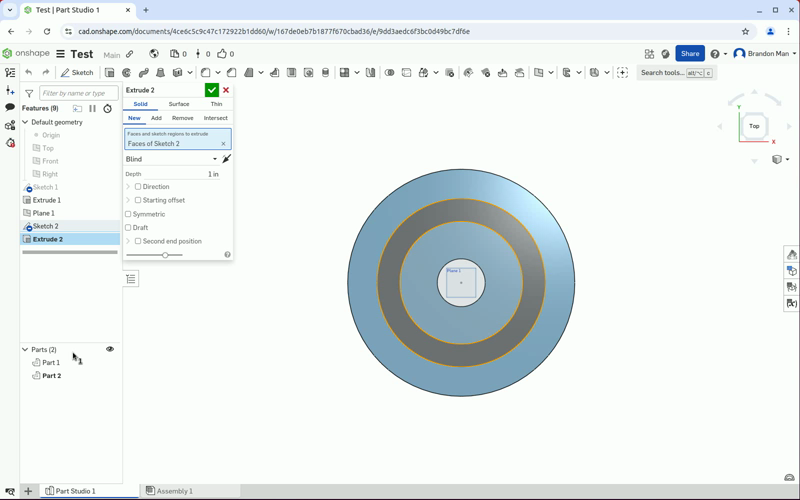
mouse_move(143, 106)
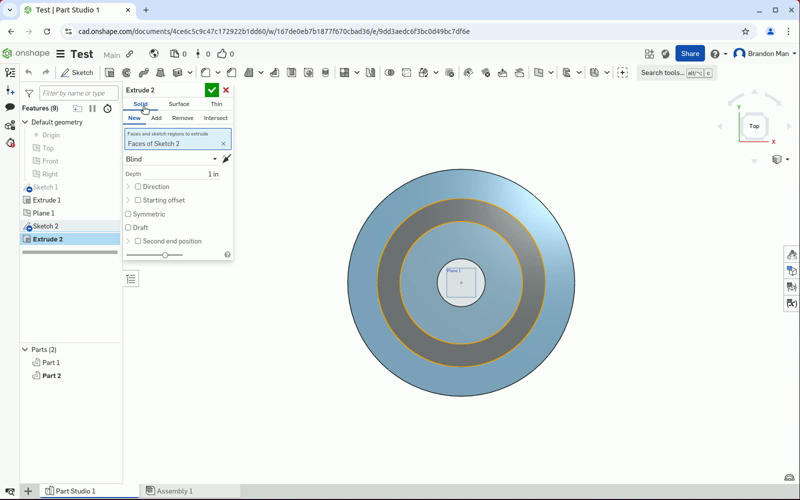
click(143, 106)
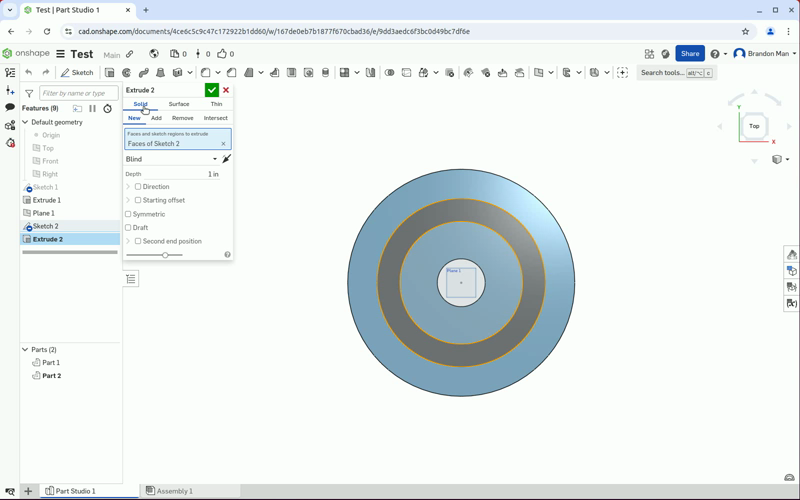
mouse_move(137, 120)
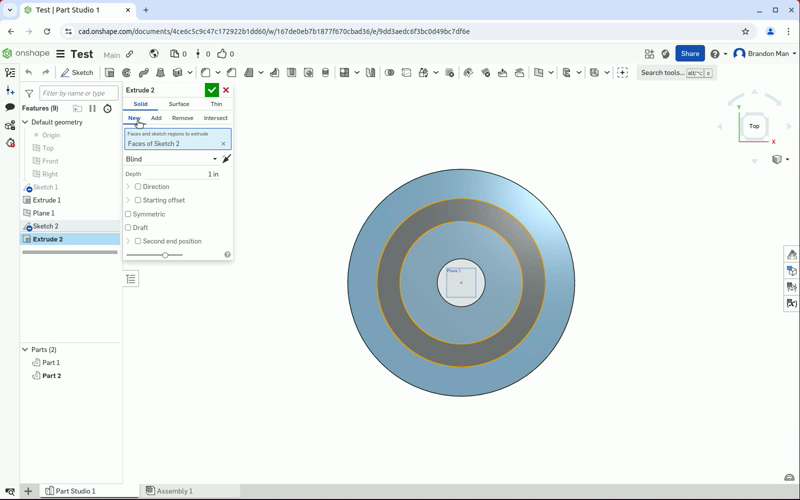
click(137, 120)
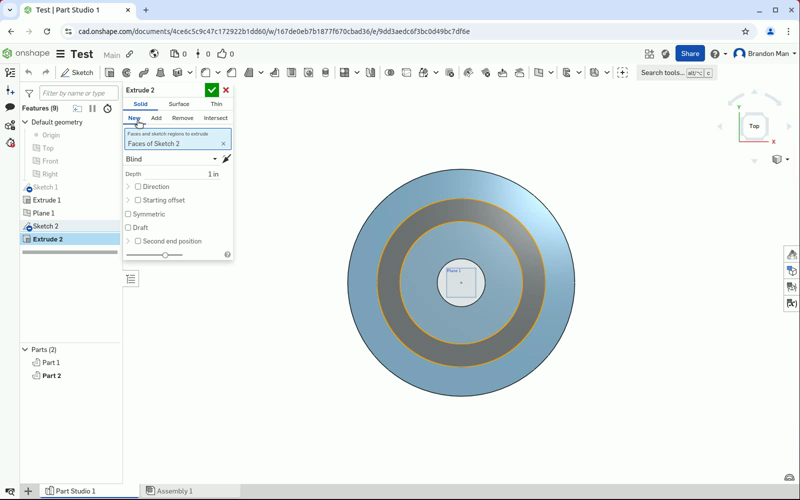
key(tab, 4)
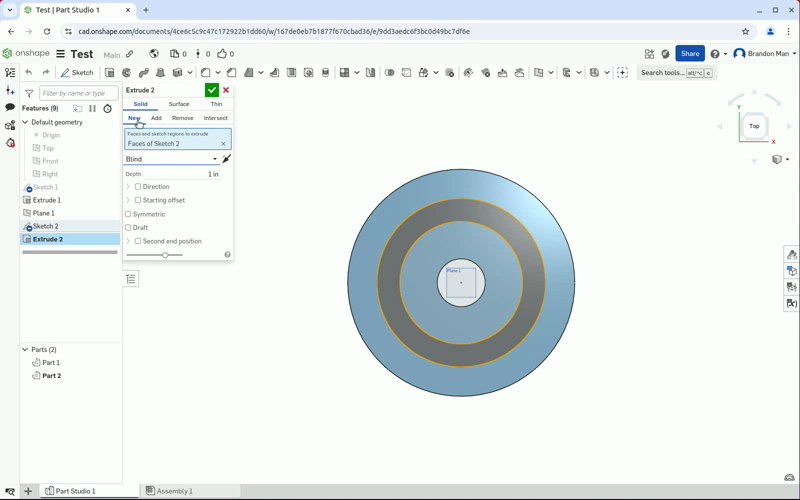
text(9.147)
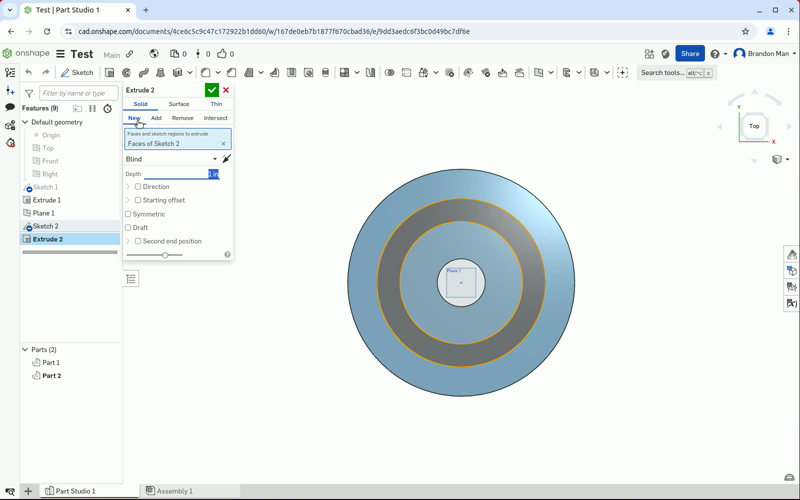
key(enter)
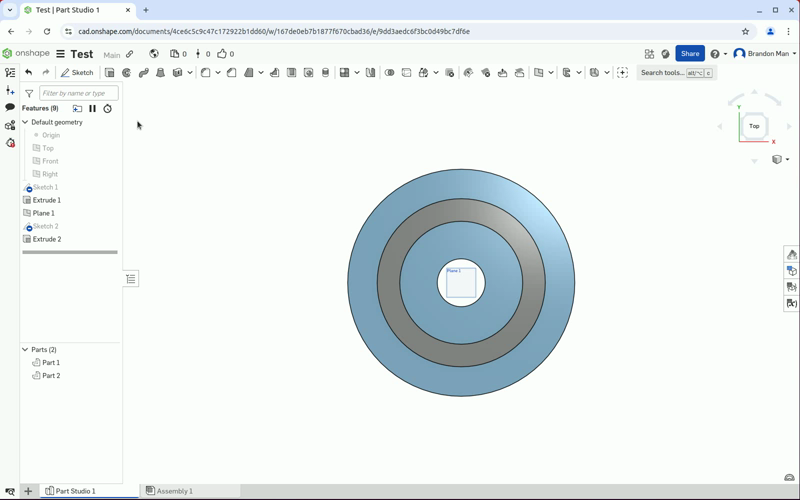
key(shift+h)
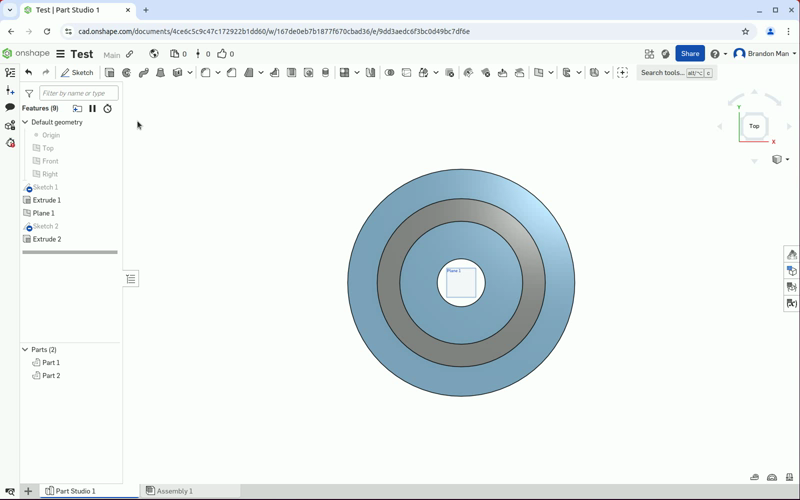
key(shift+h)
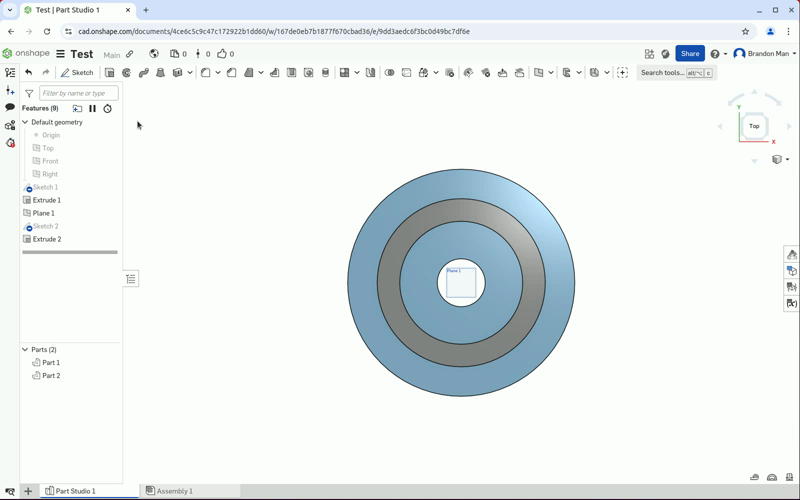
key(shift+7)
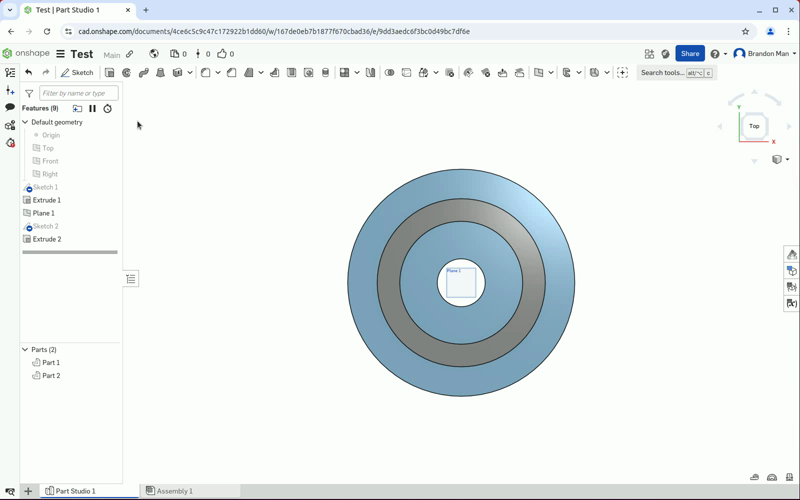
key(up, 3)
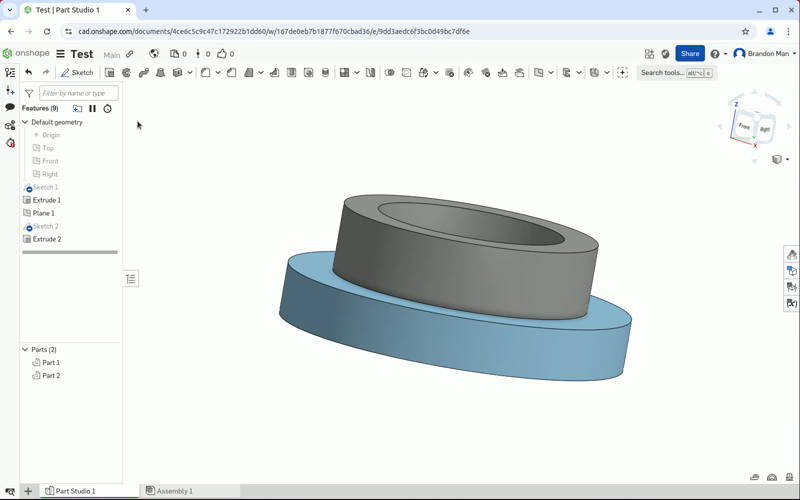
key(left, 3)
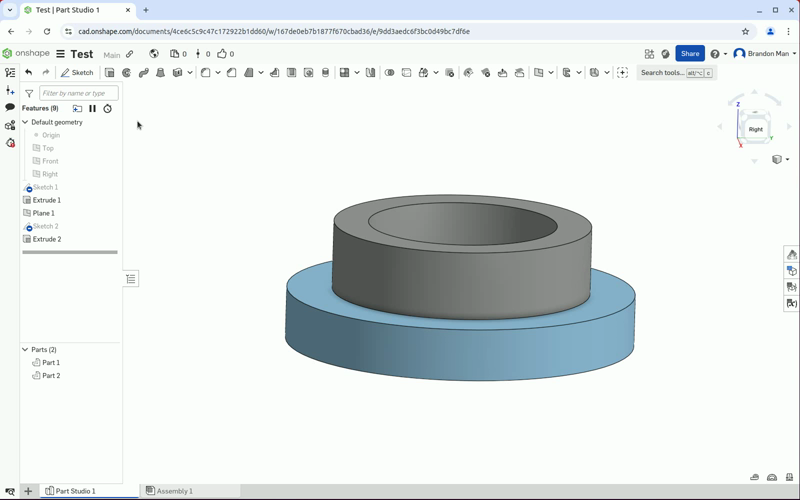
key(right, 3)
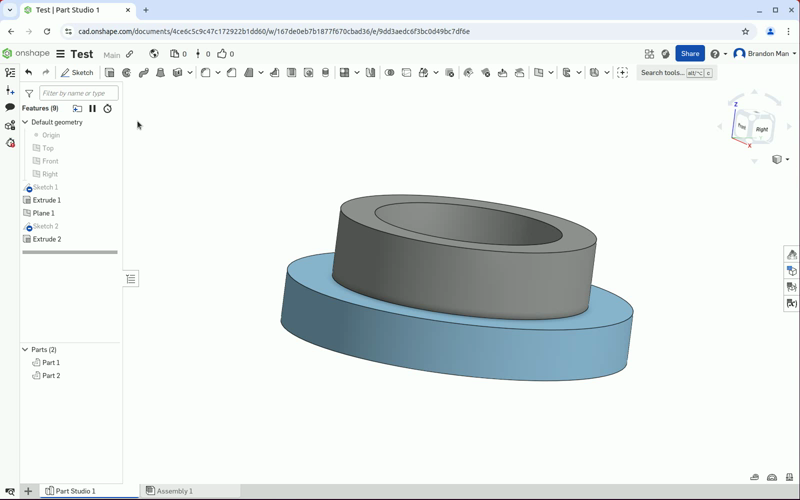
key(down, 3)
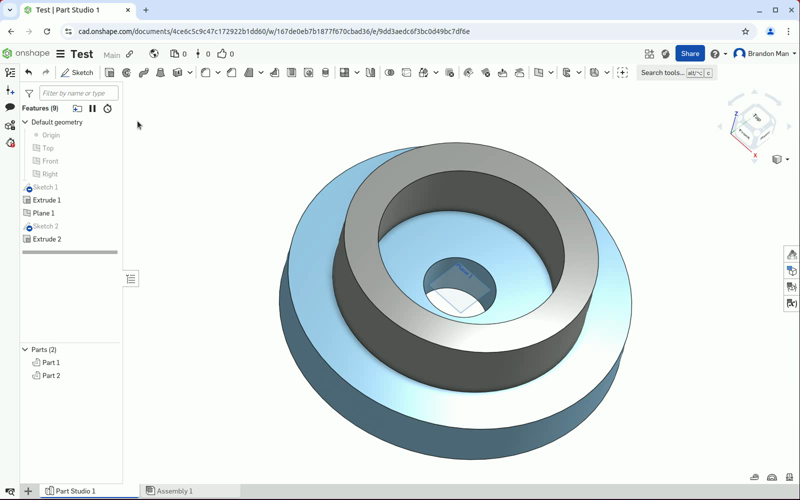
mouse_move(73, 189)
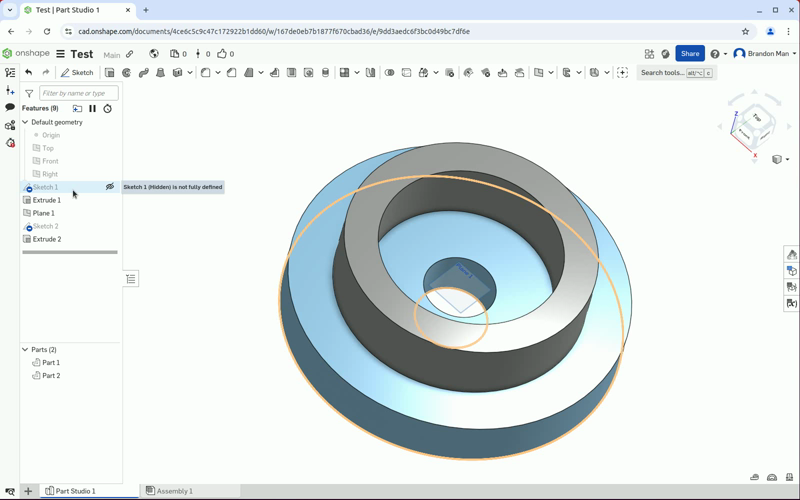
click(73, 189)